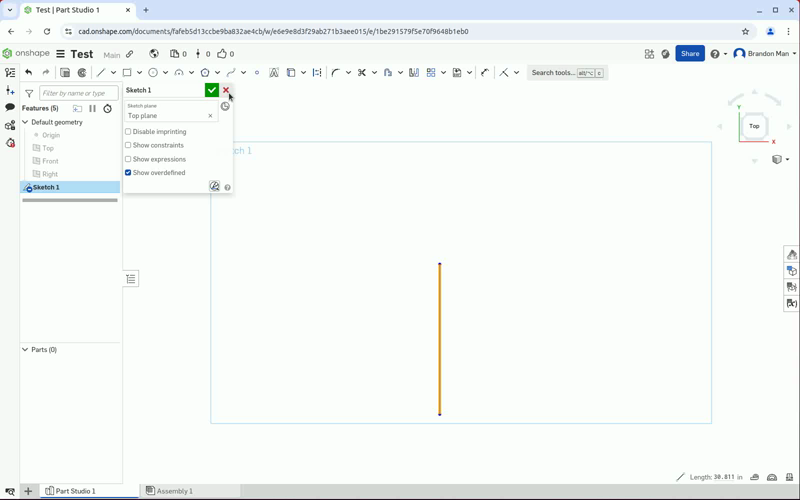
key(shift+h)
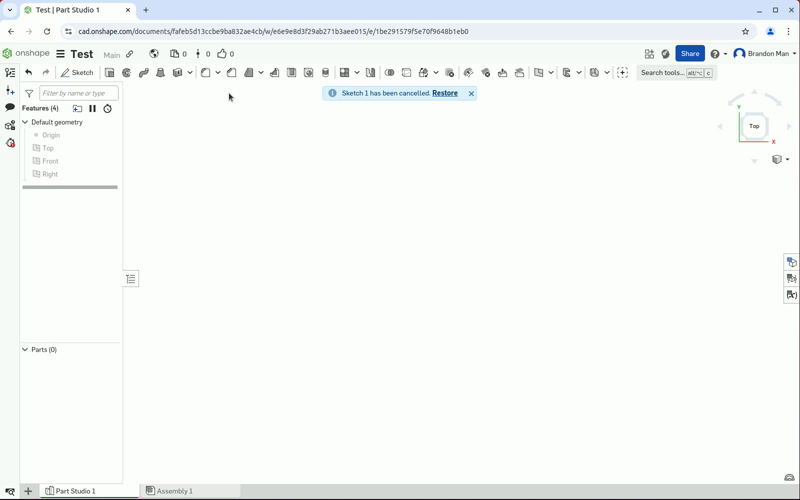
mouse_move(73, 352)
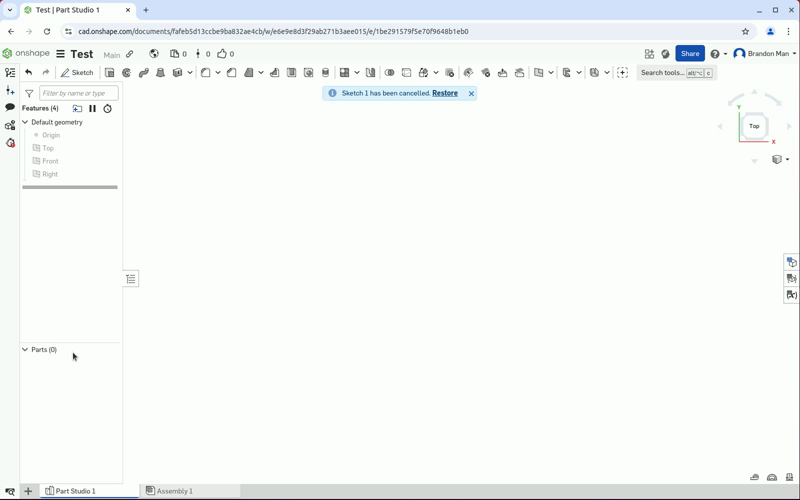
key(y)
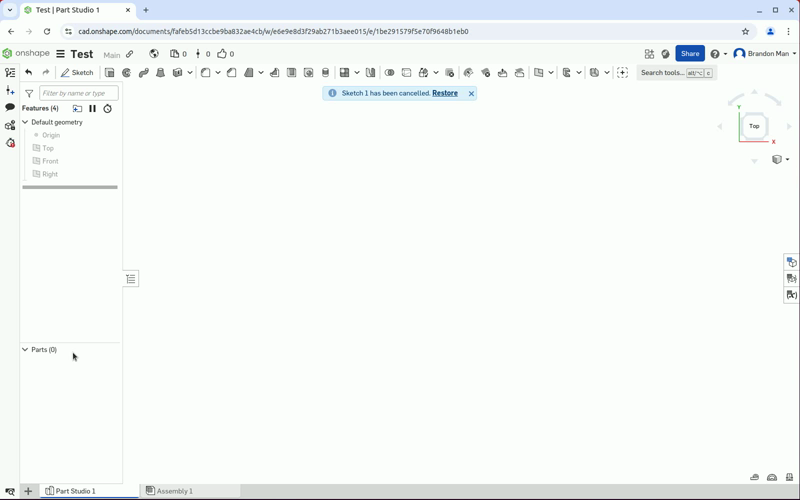
key(shift+p)
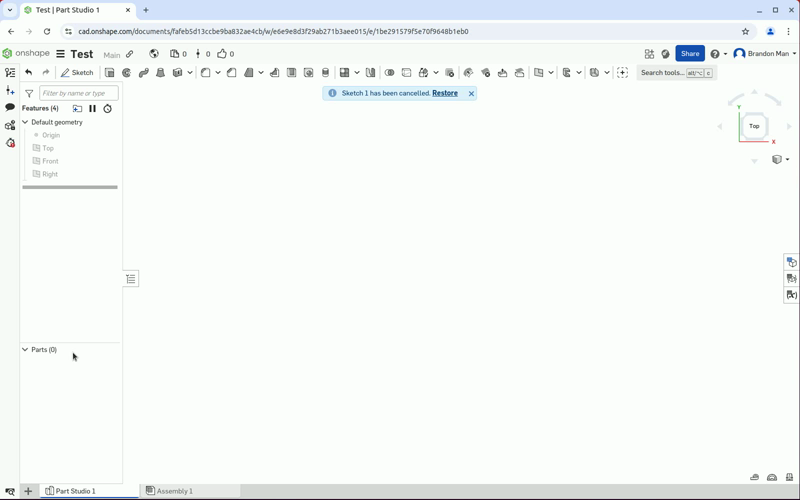
key(space)
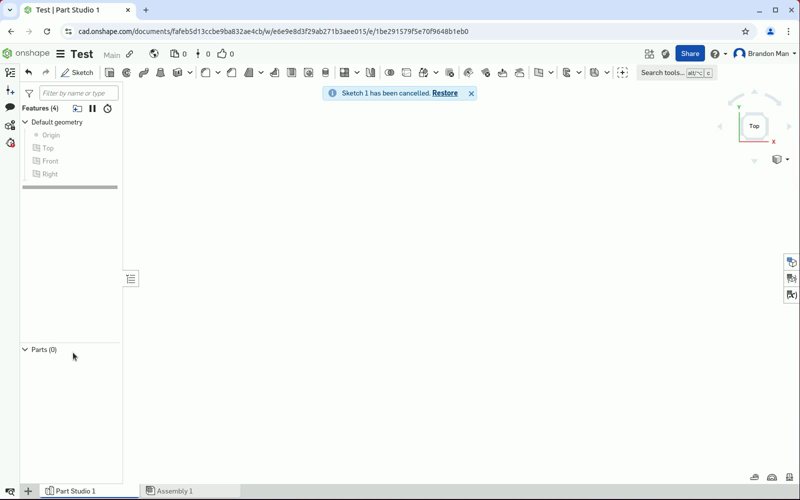
key_down(shift)
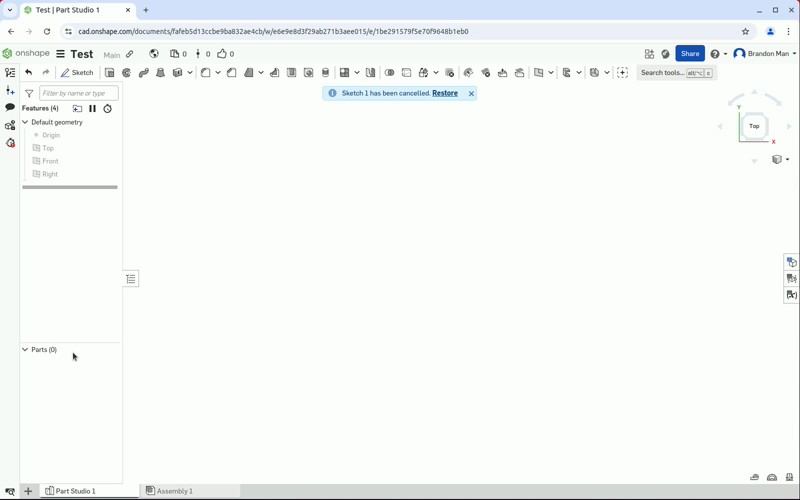
key(up)
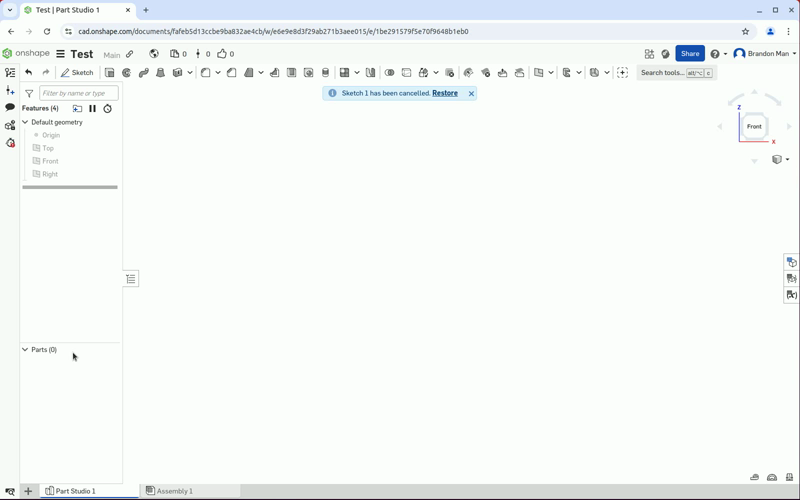
key_up(shift)
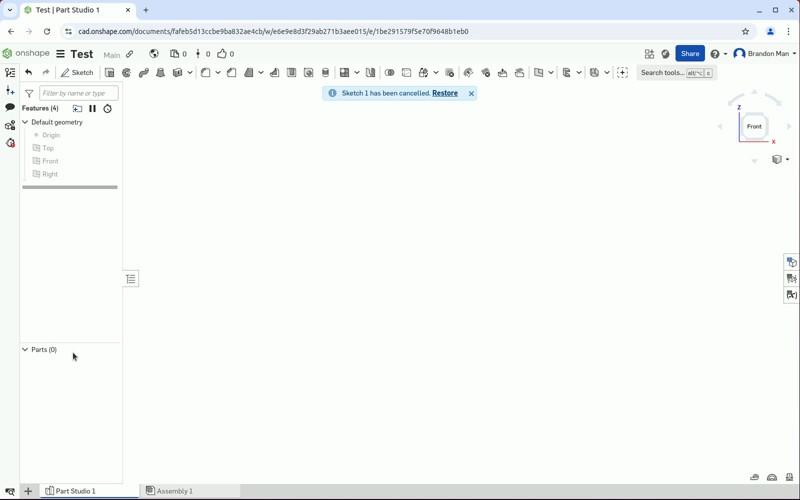
mouse_move(73, 352)
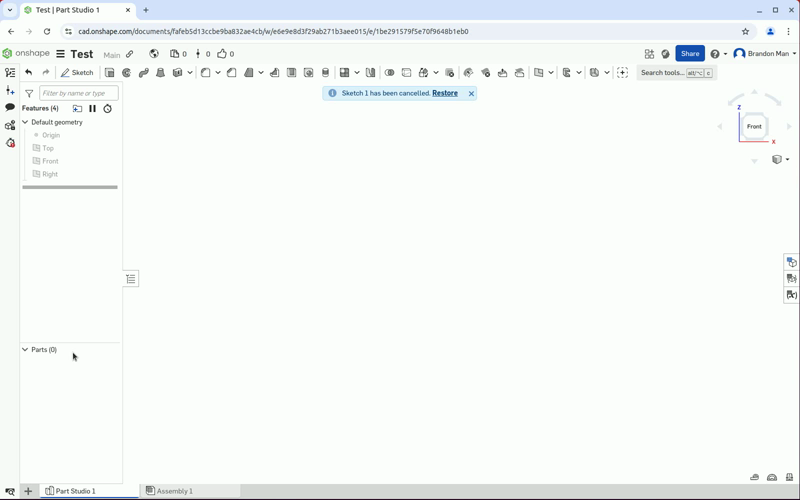
key(shift+y)
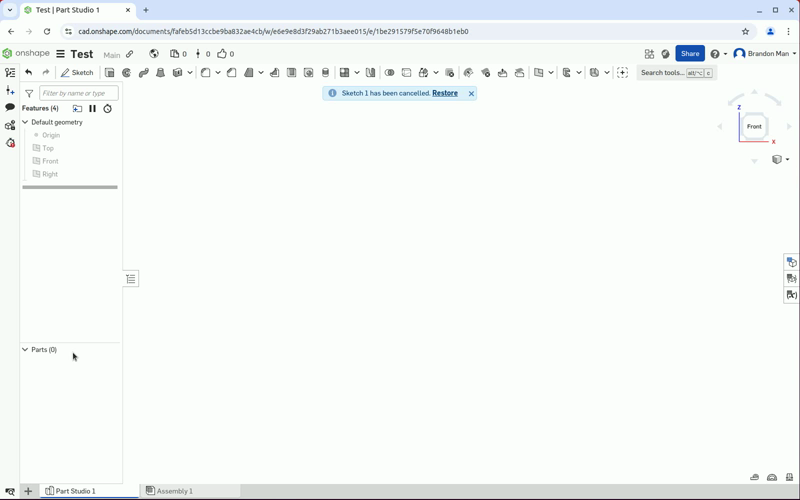
key(shift+s)
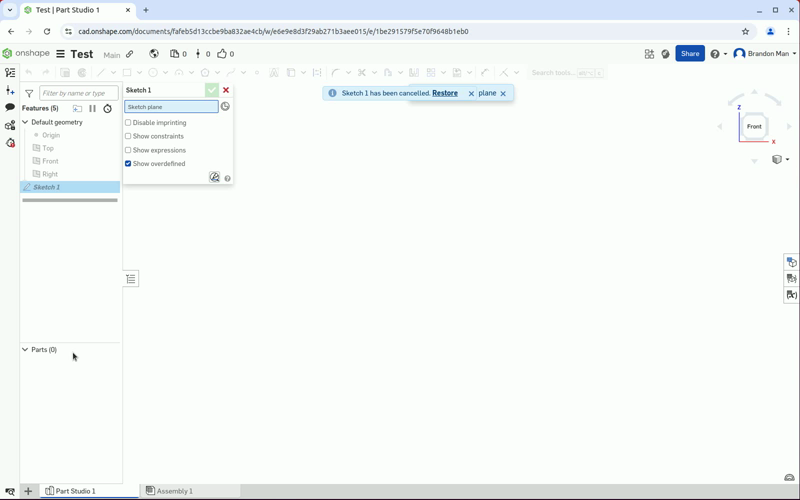
mouse_move(73, 163)
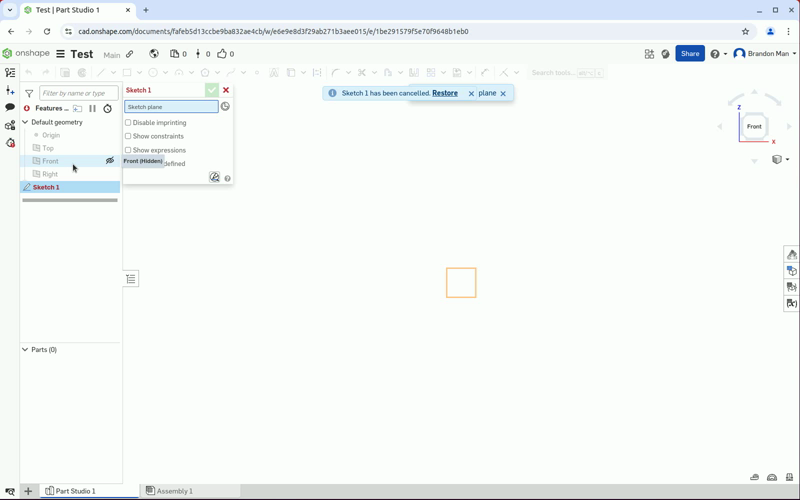
click(73, 163)
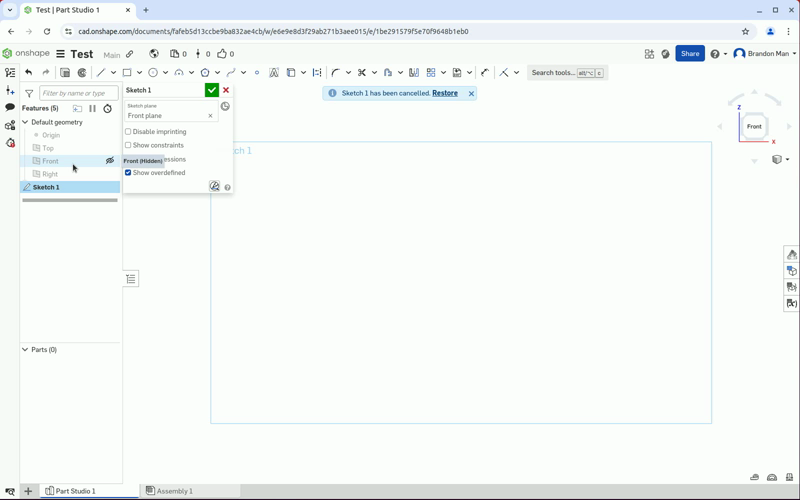
mouse_move(73, 352)
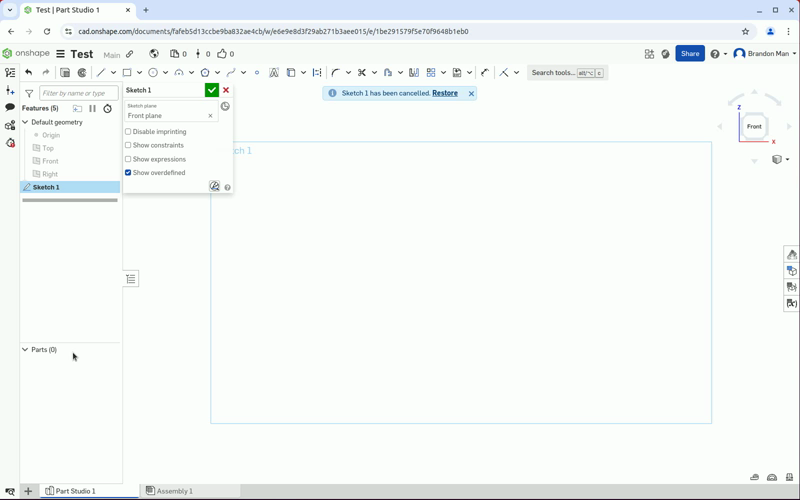
key(y)
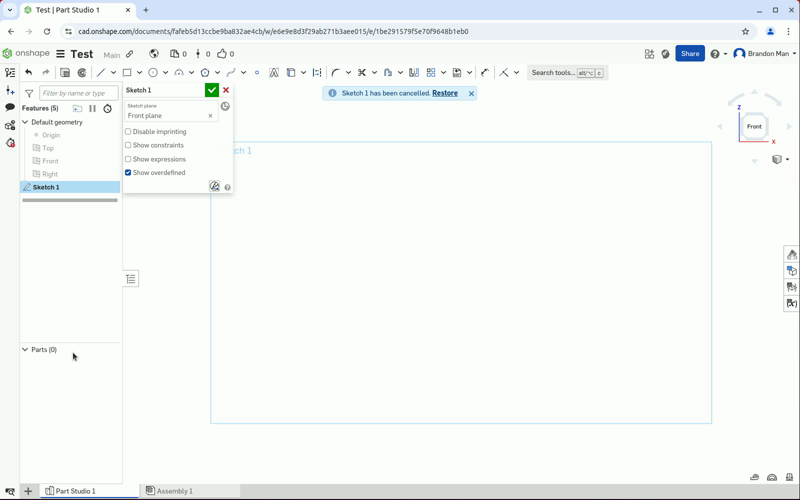
key(l)
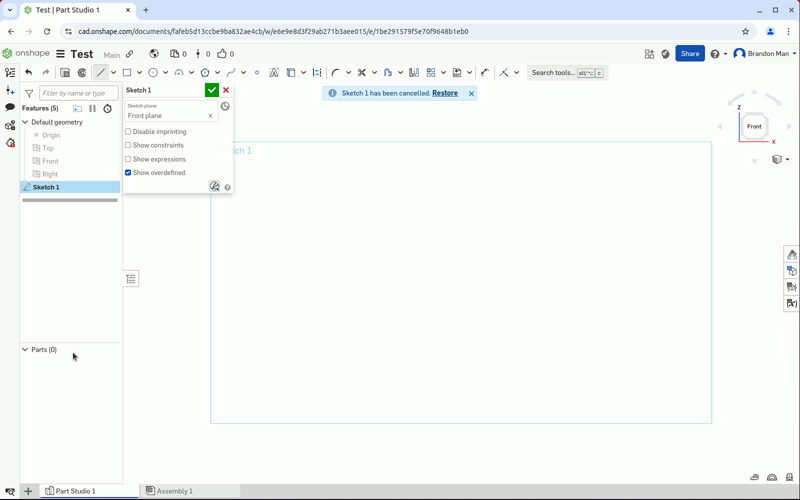
key_down(shift)
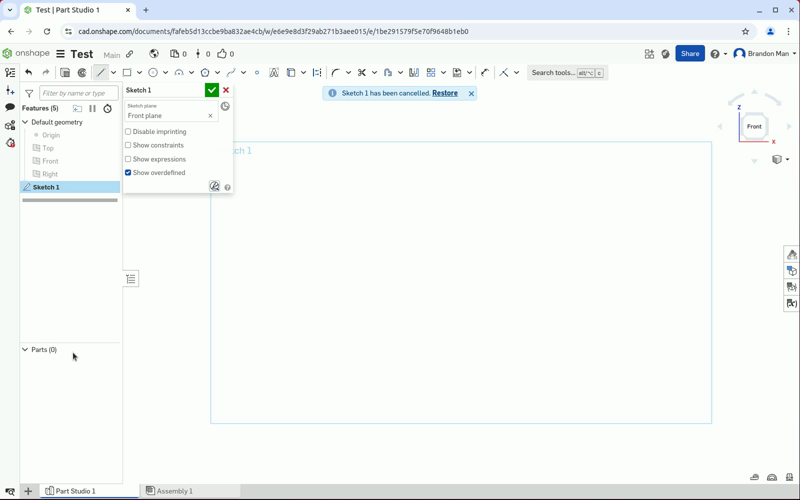
mouse_move(348, 336)
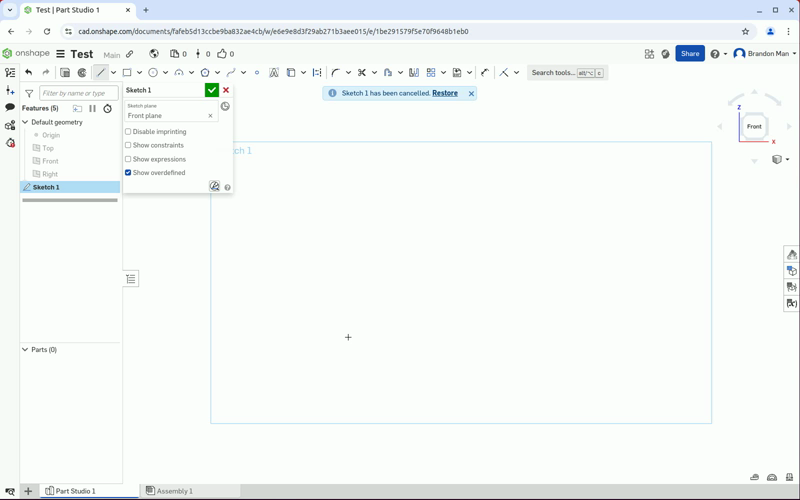
click(348, 336)
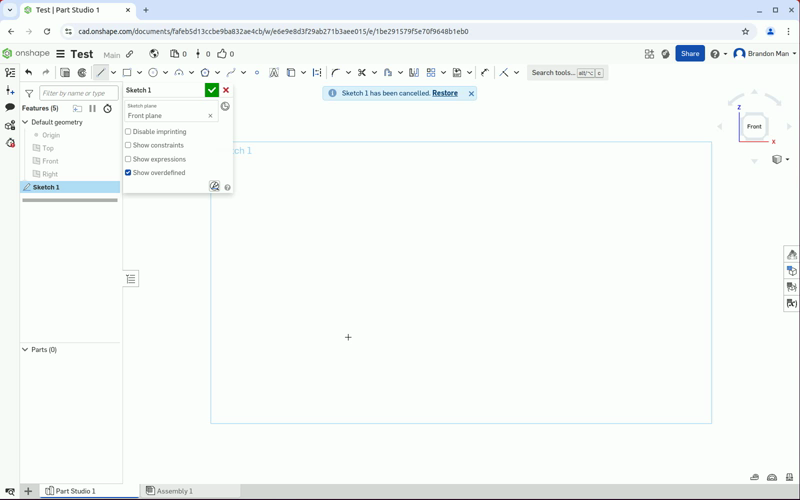
key_up(shift)
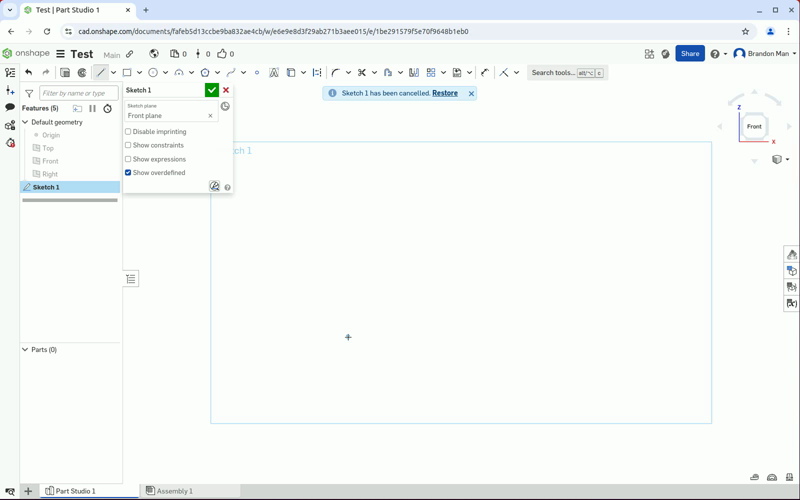
key_down(shift)
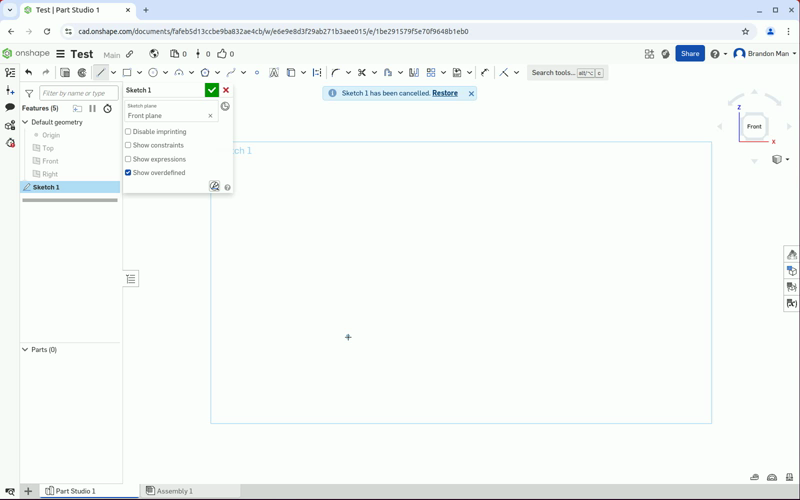
mouse_move(572, 336)
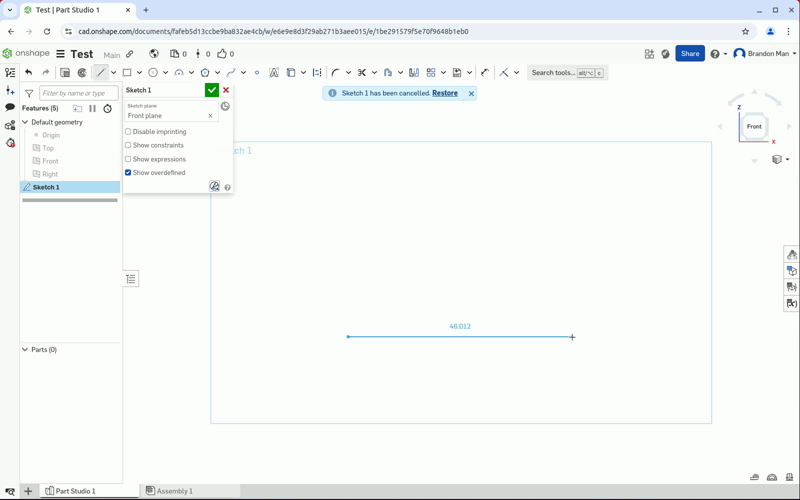
click(572, 336)
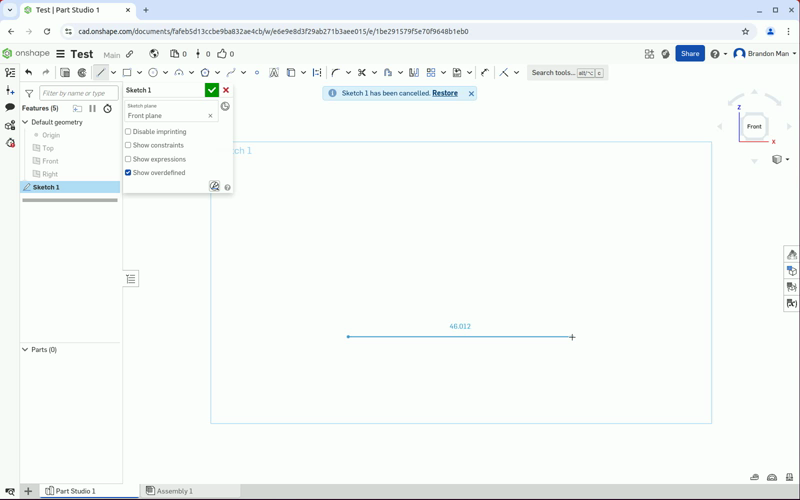
key_up(shift)
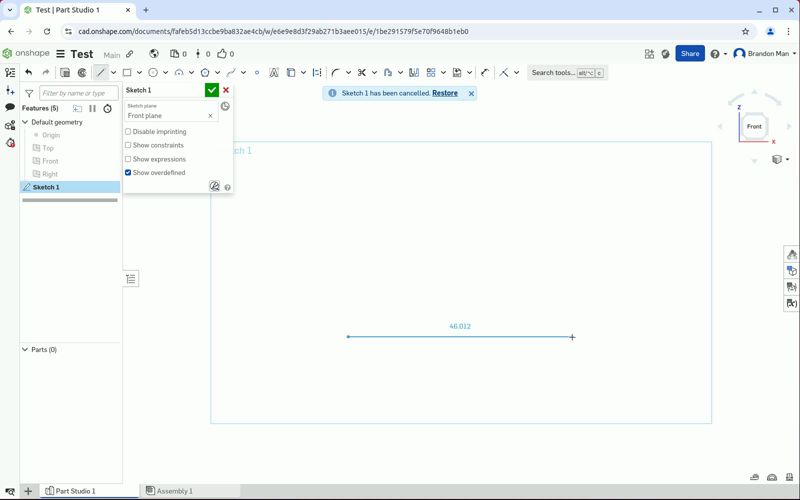
key_down(shift)
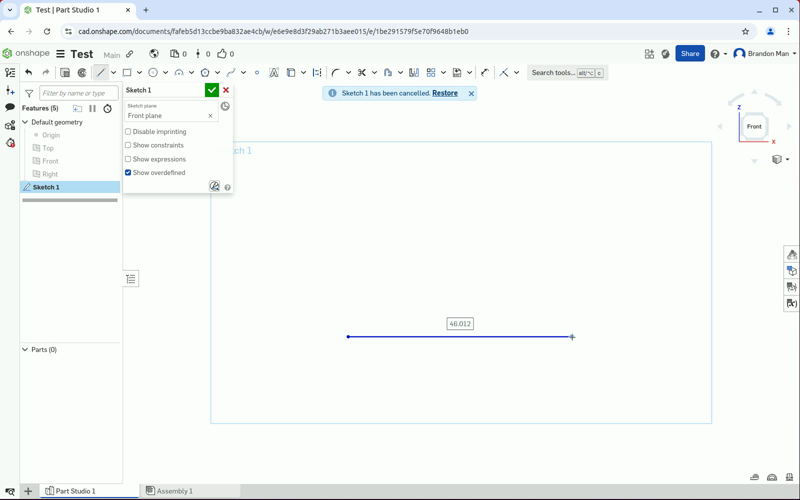
mouse_move(572, 230)
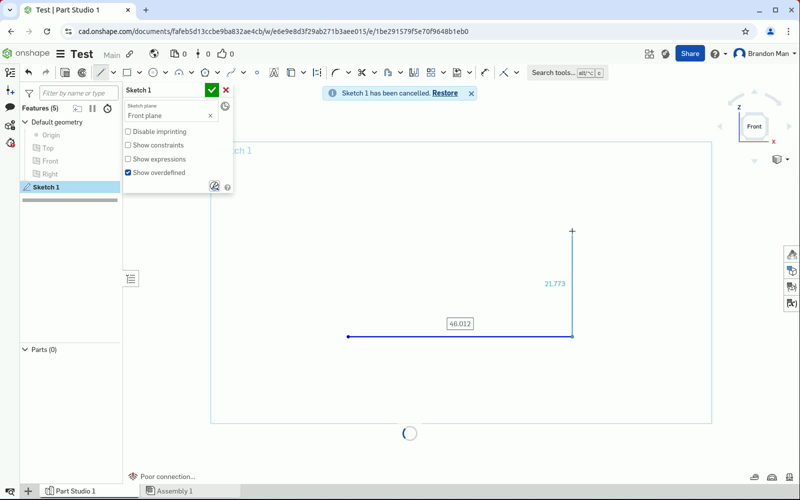
click(572, 230)
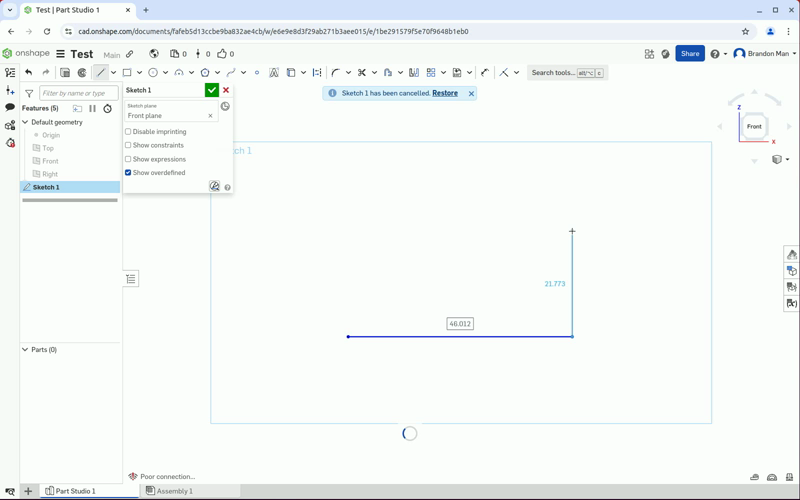
key_up(shift)
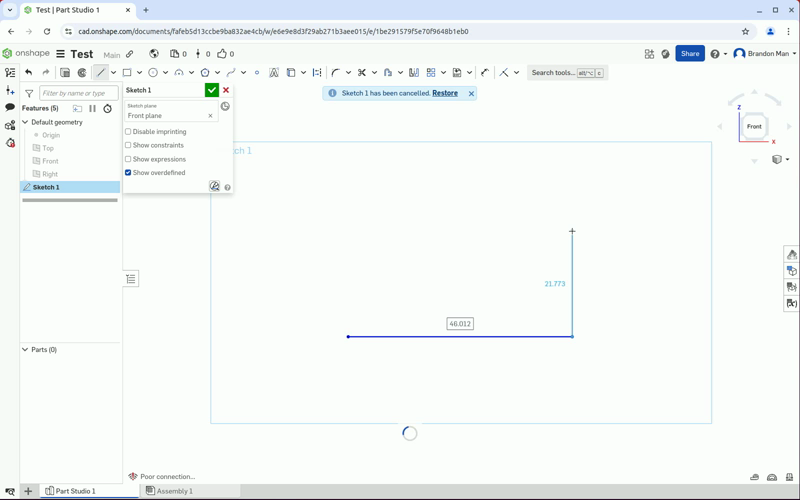
key_down(shift)
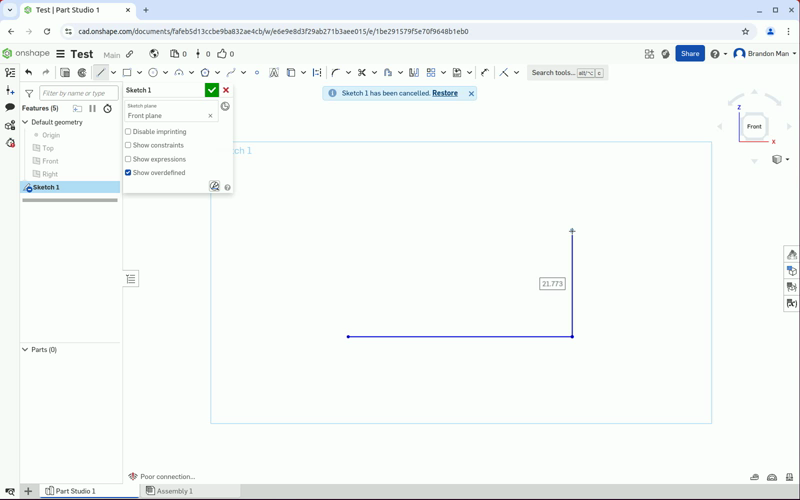
mouse_move(348, 230)
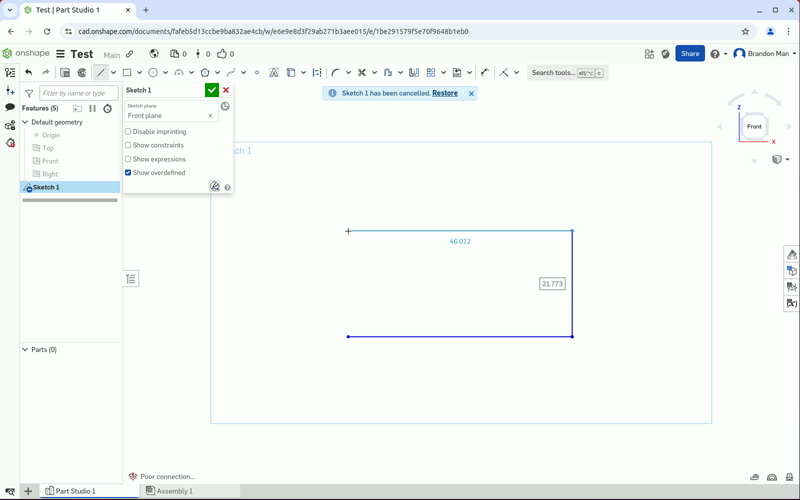
click(348, 230)
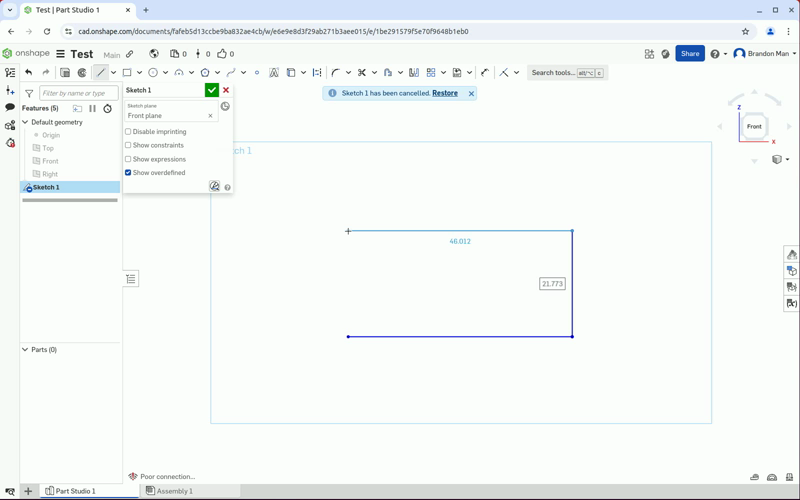
key_up(shift)
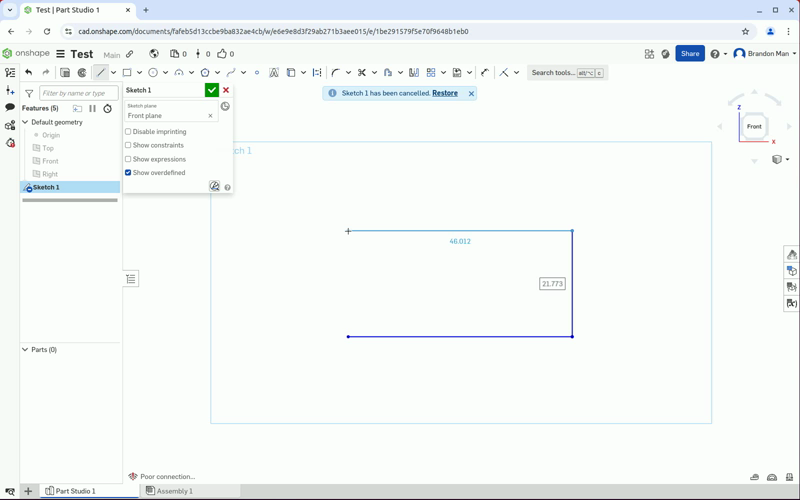
key_down(shift)
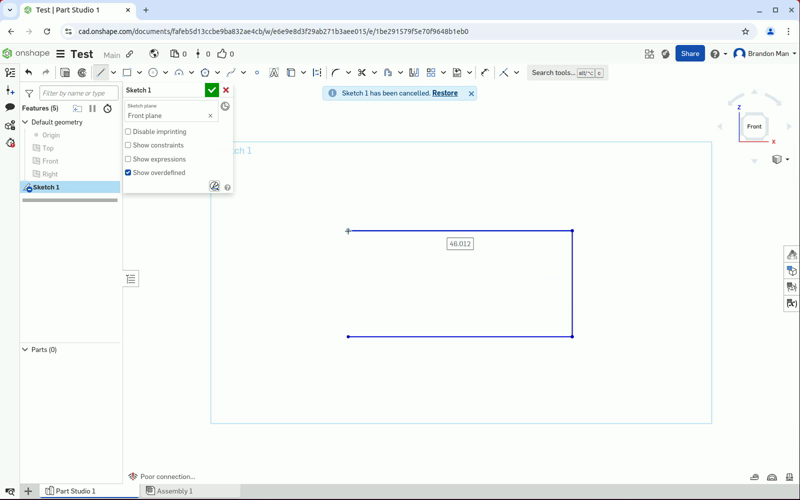
mouse_move(348, 336)
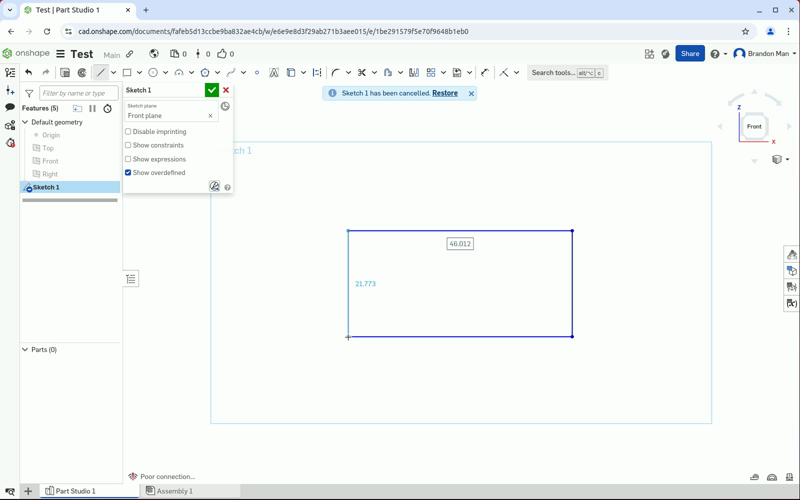
key_up(shift)
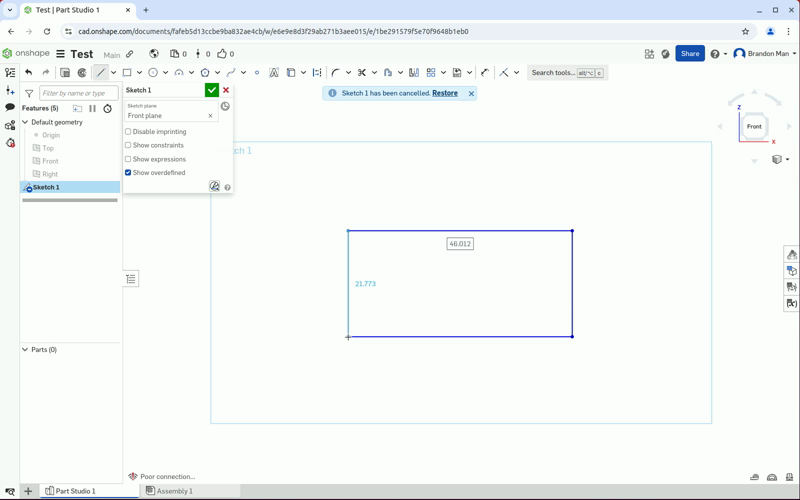
click(348, 336)
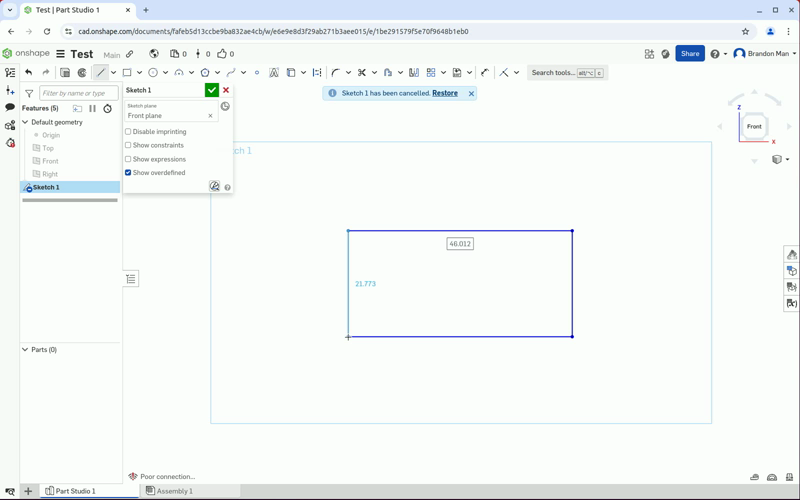
key(esc)
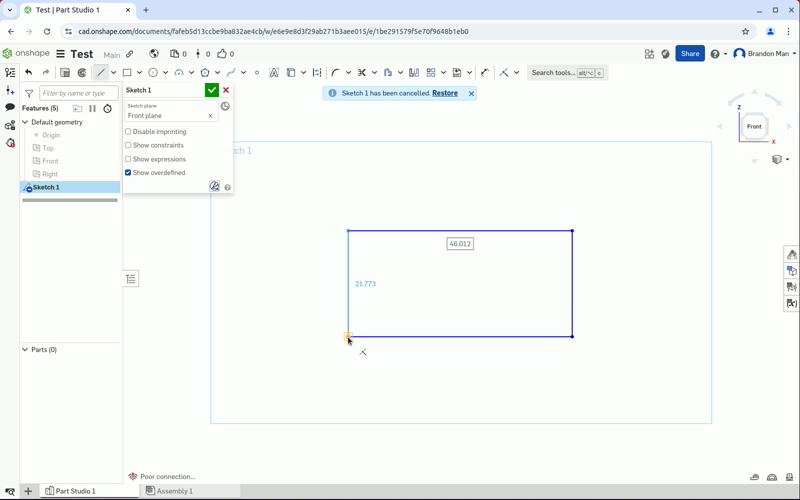
mouse_move(449, 247)
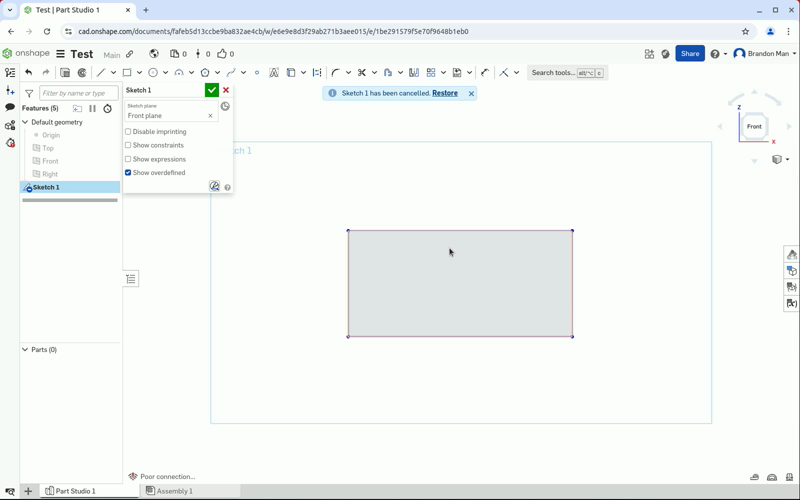
click(449, 247)
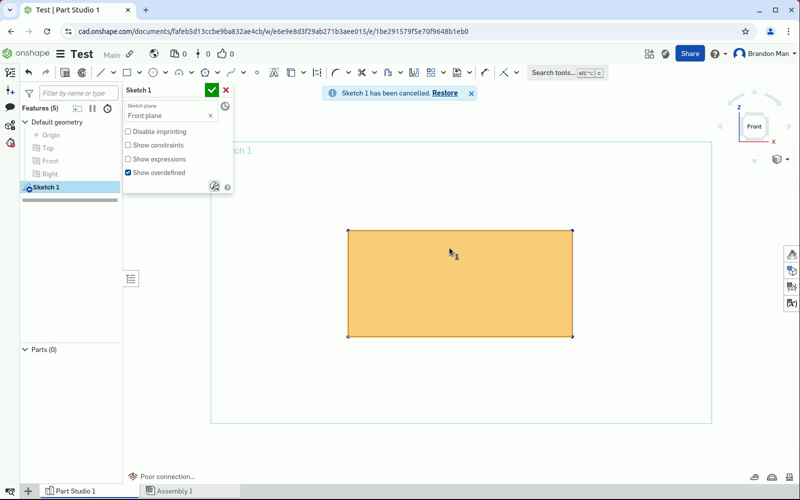
mouse_move(73, 352)
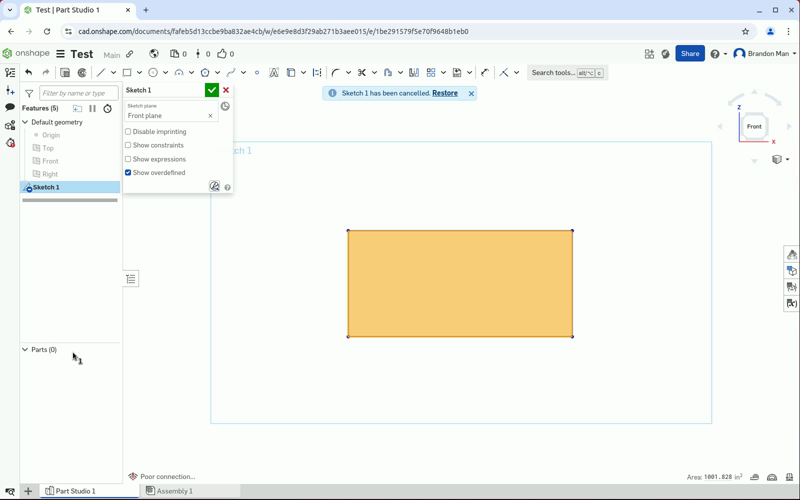
key(shift+y)
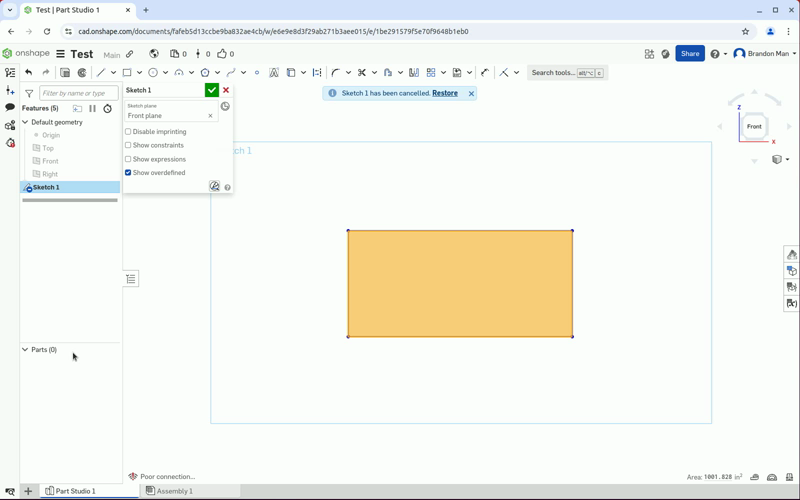
key(shift+e)
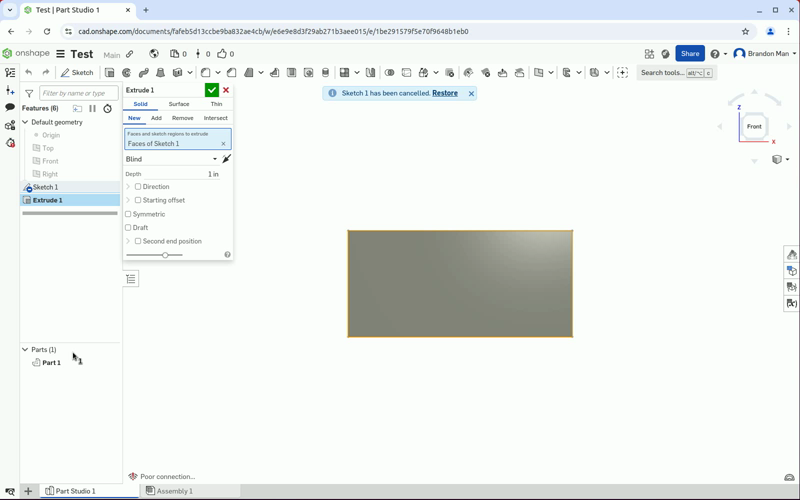
mouse_move(143, 106)
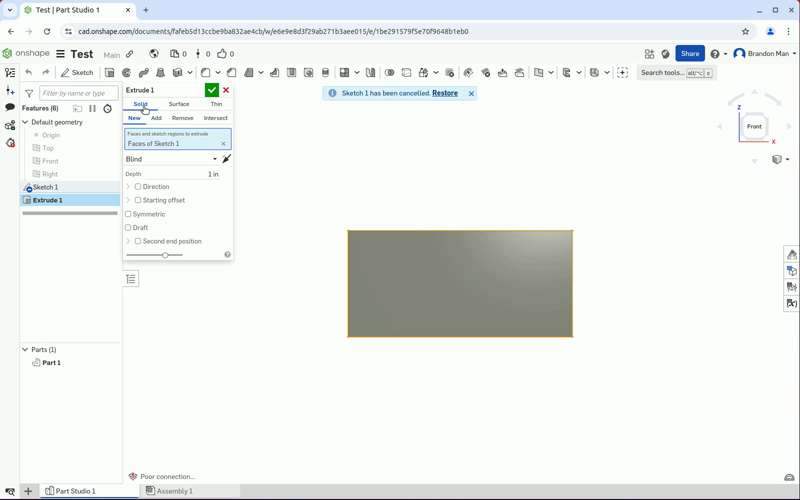
click(143, 106)
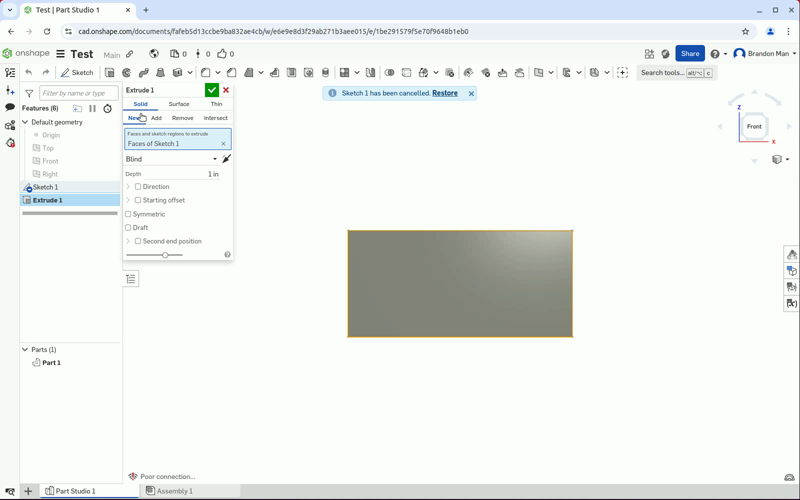
mouse_move(137, 120)
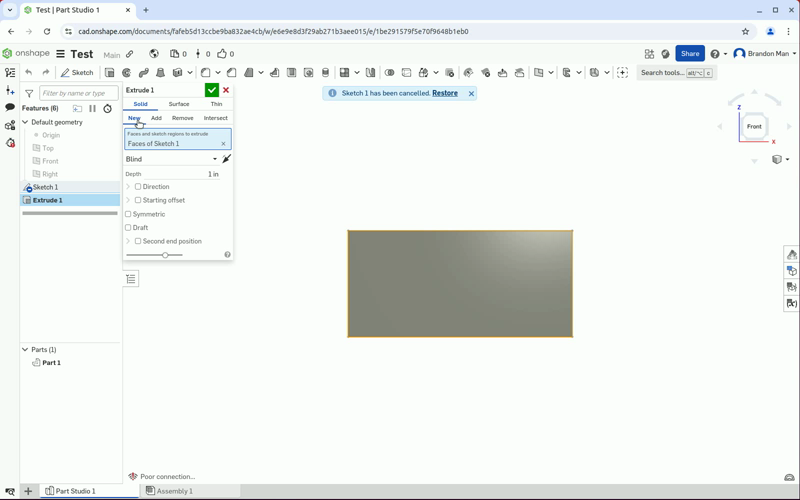
click(137, 120)
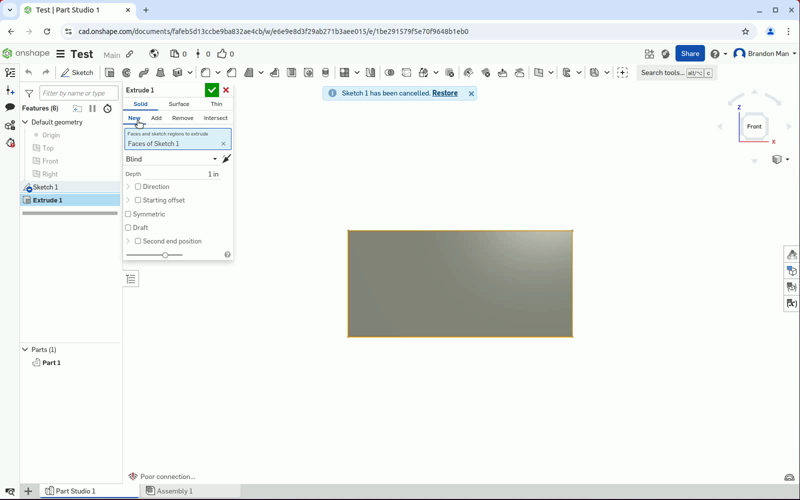
key(tab, 4)
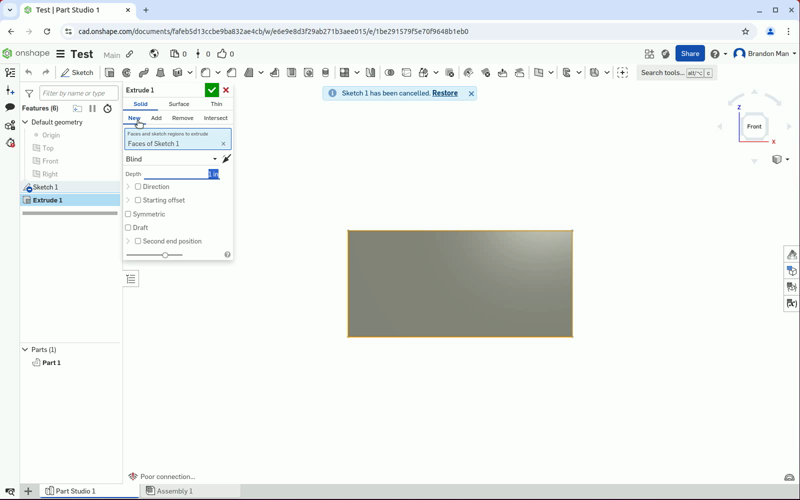
text(12.036)
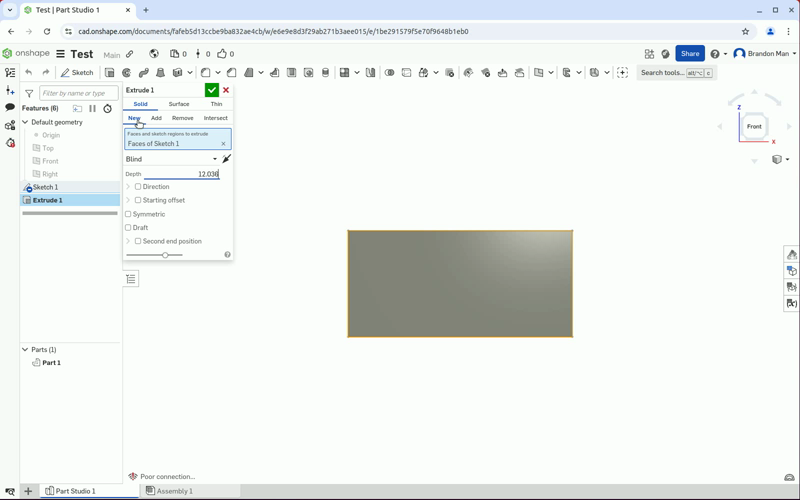
key(enter)
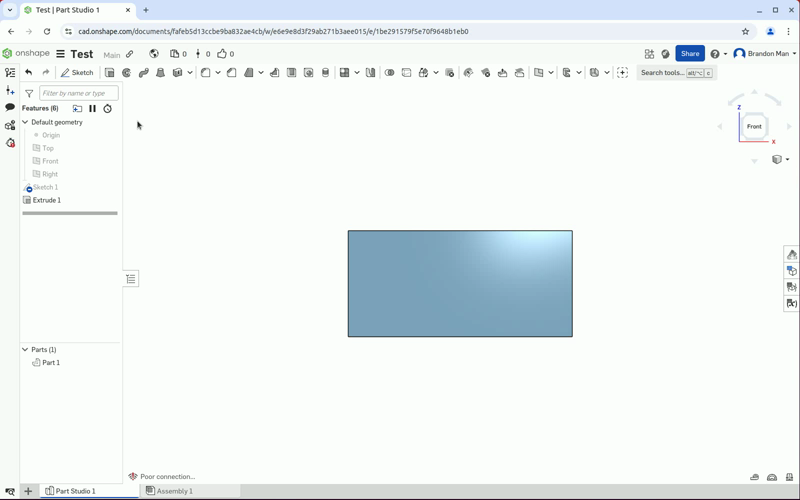
key(shift+h)
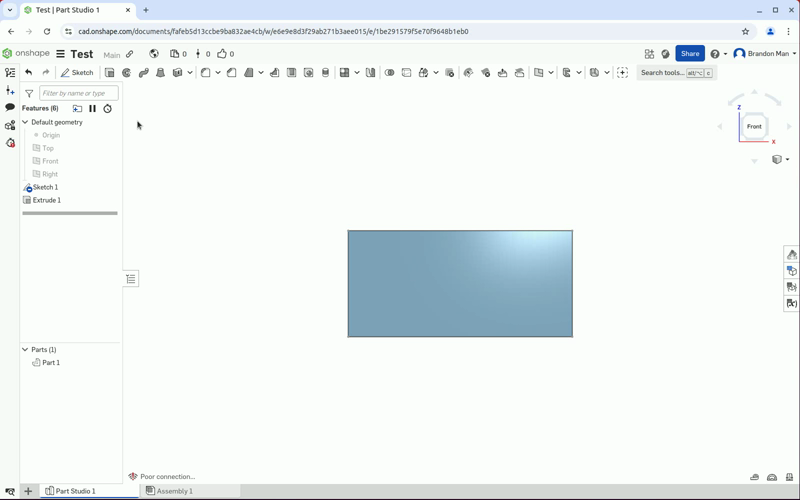
key(shift+h)
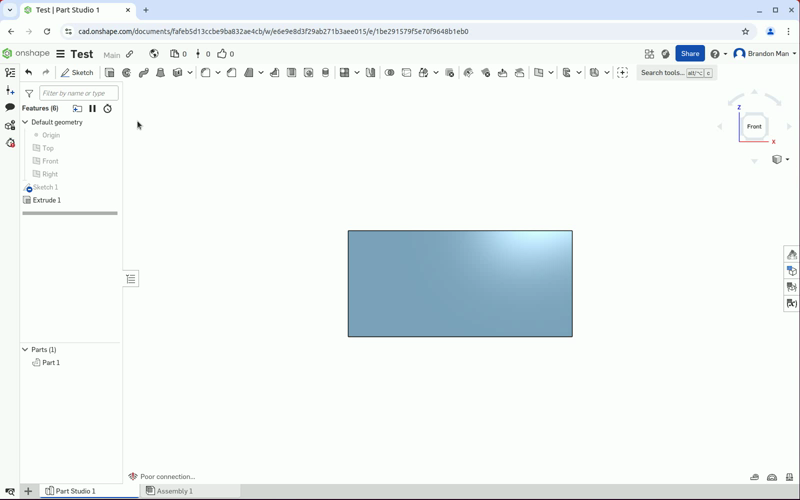
mouse_move(73, 189)
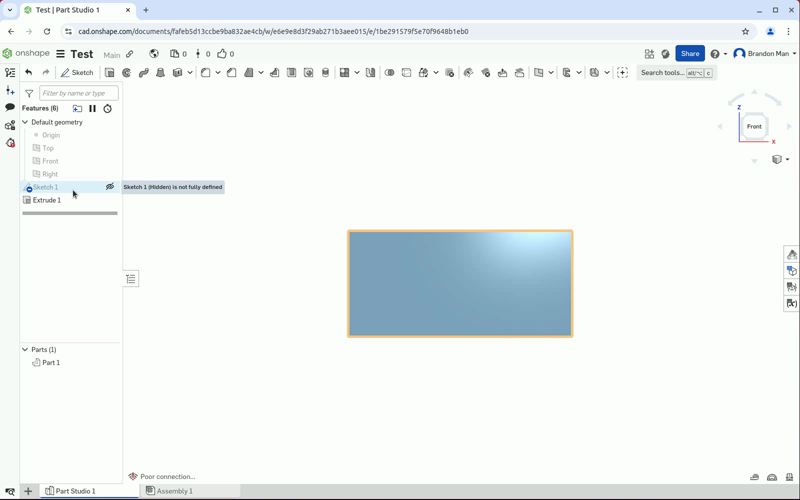
click(73, 189)
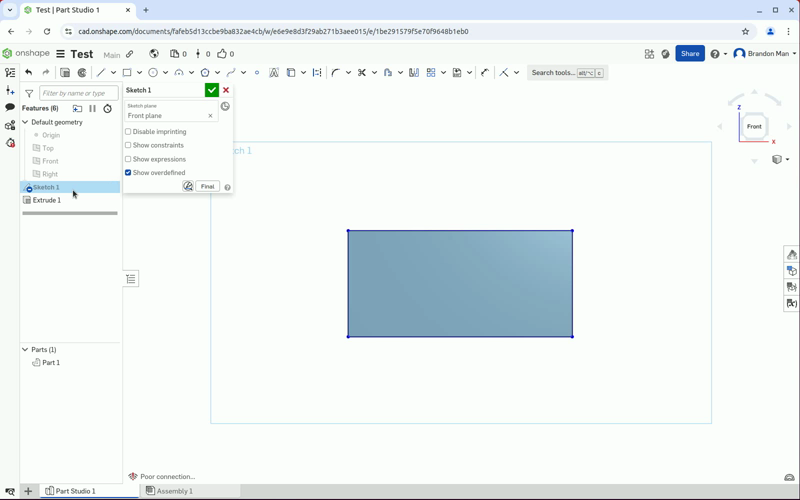
mouse_move(229, 92)
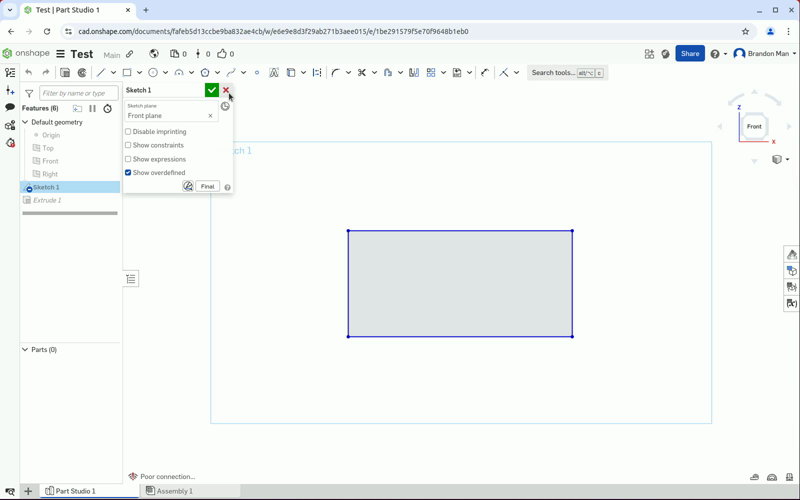
click(229, 92)
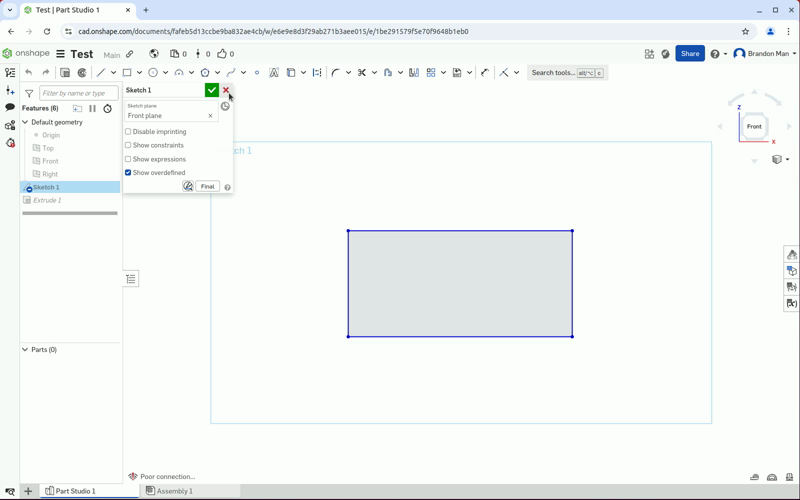
key(shift+s)
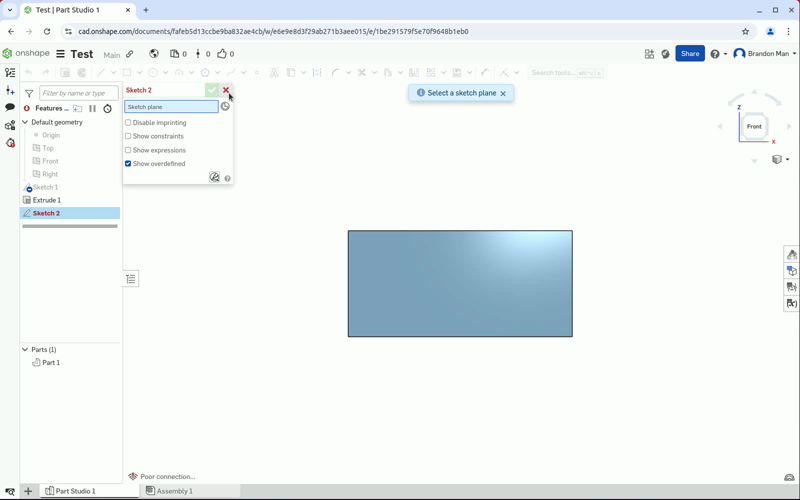
mouse_move(73, 163)
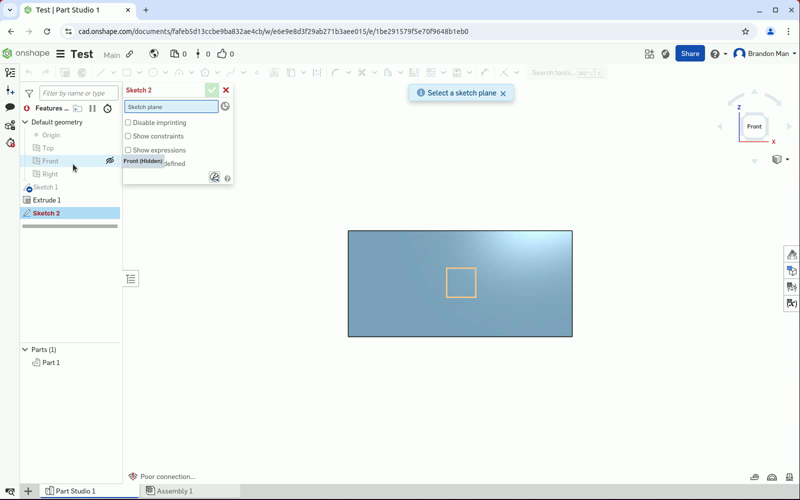
click(73, 163)
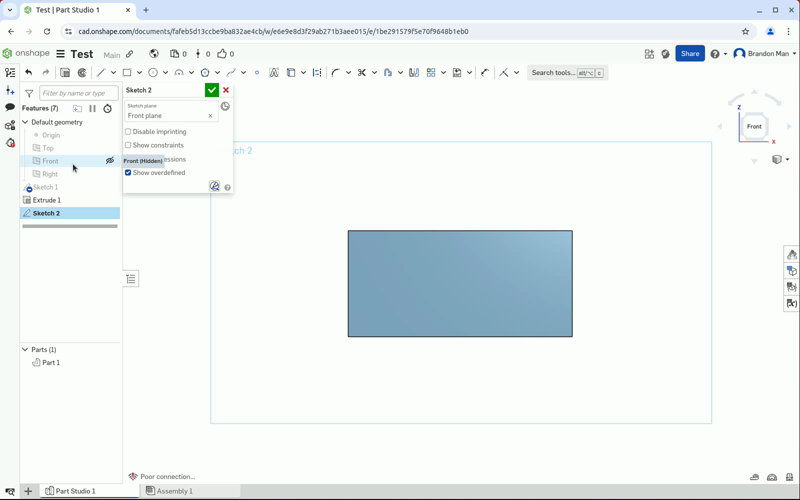
mouse_move(73, 352)
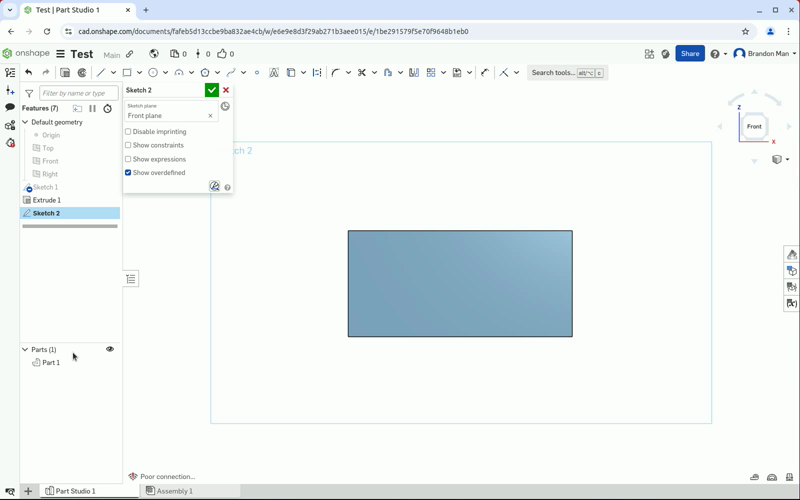
key(y)
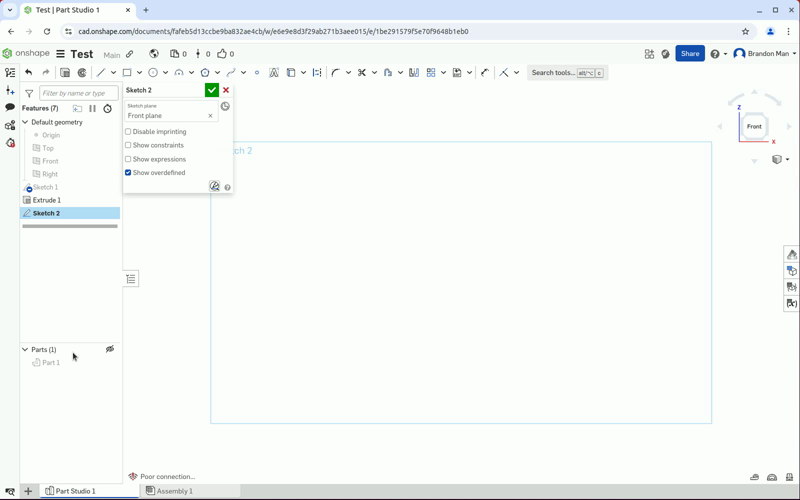
key(l)
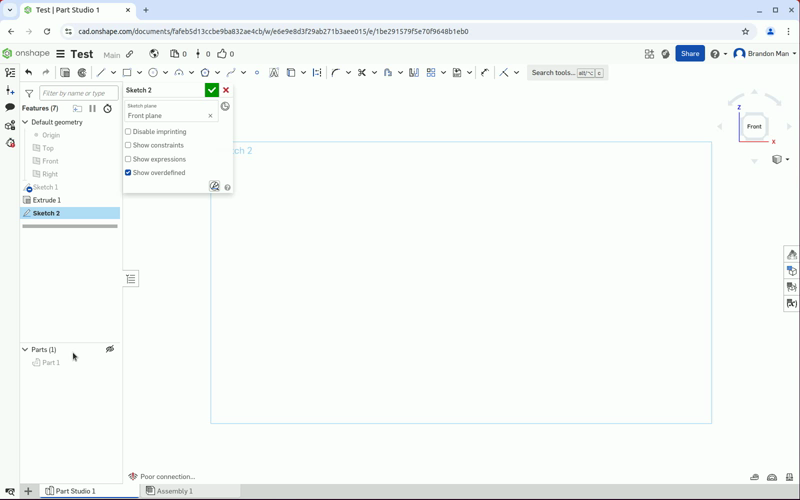
key_down(shift)
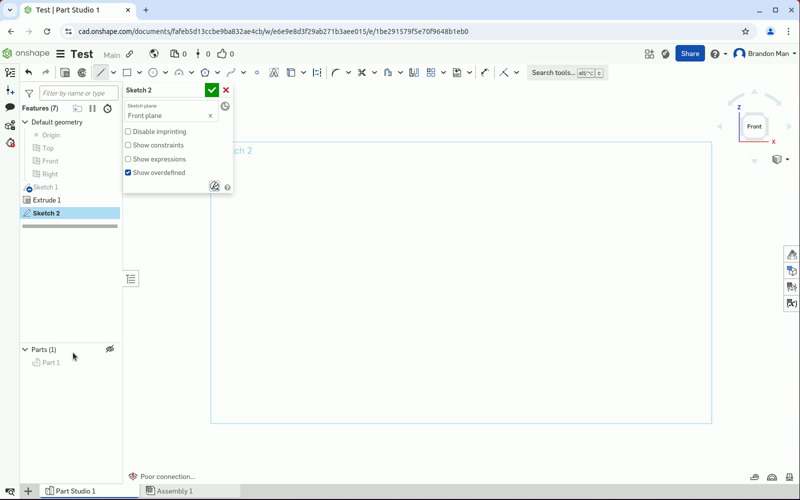
mouse_move(348, 336)
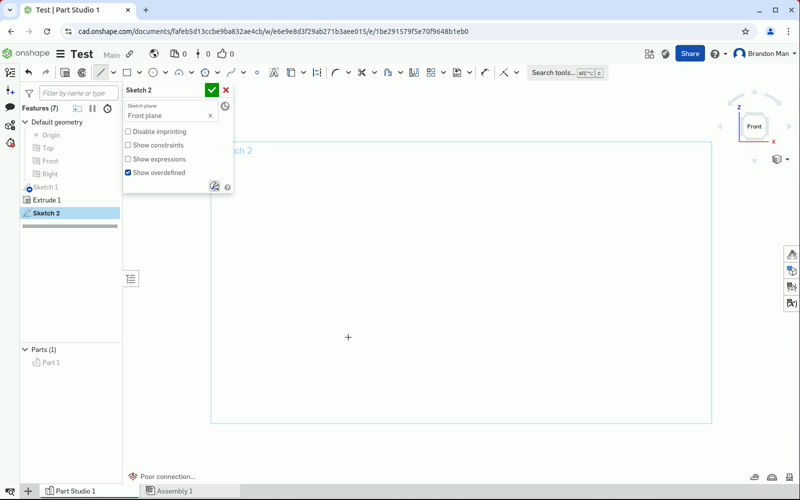
click(348, 336)
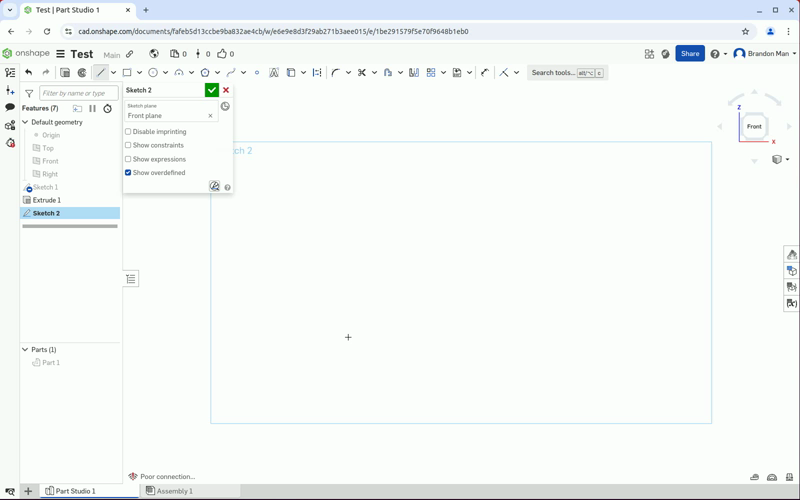
key_up(shift)
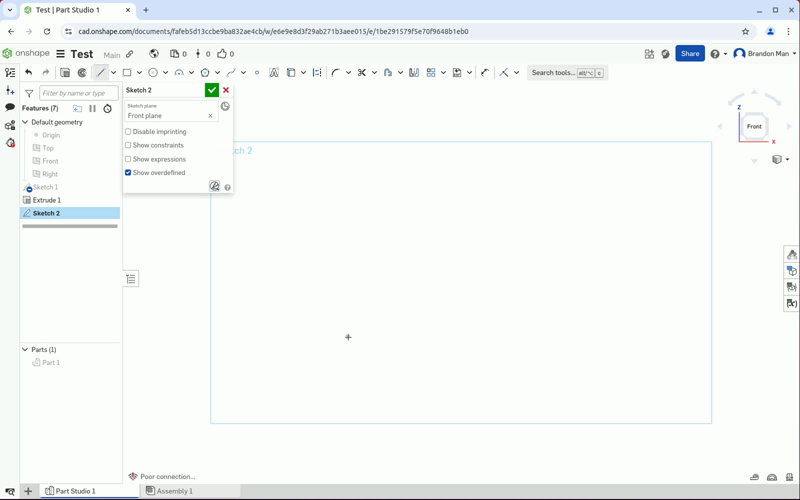
key_down(shift)
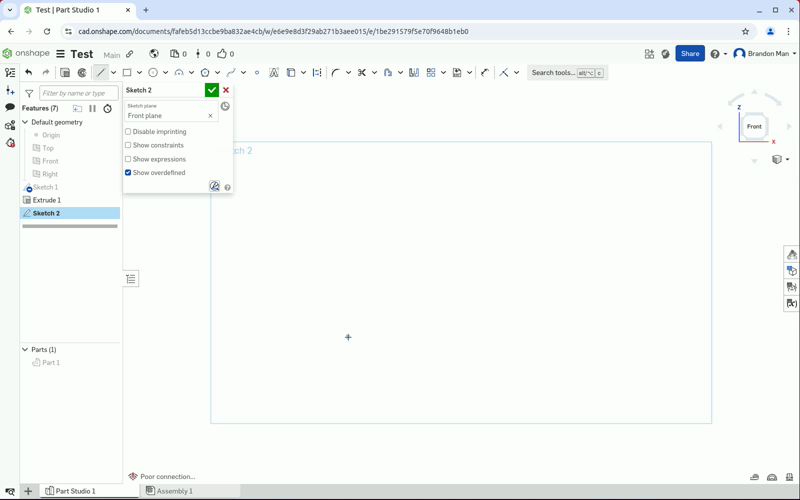
mouse_move(572, 336)
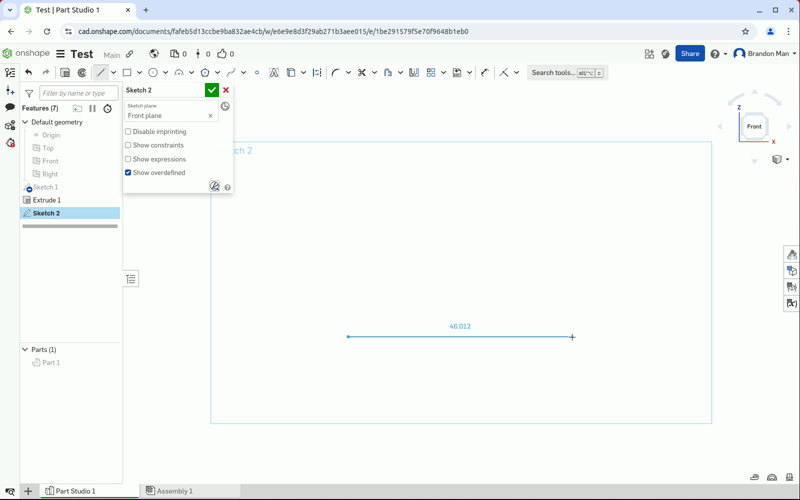
click(572, 336)
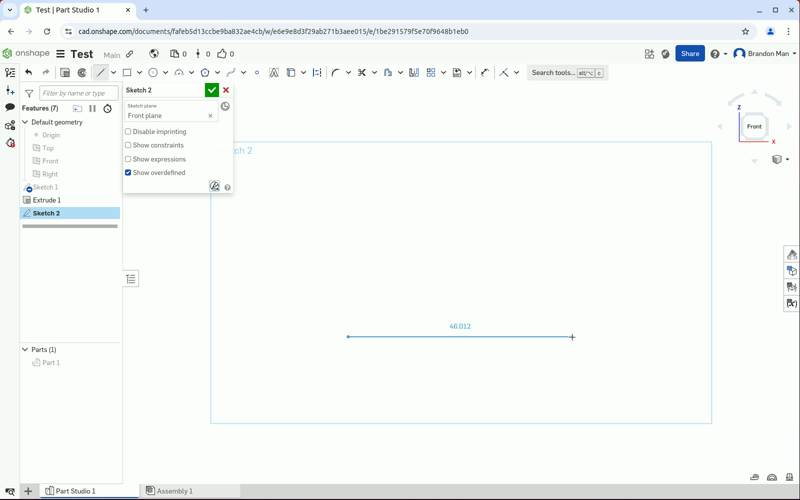
key_up(shift)
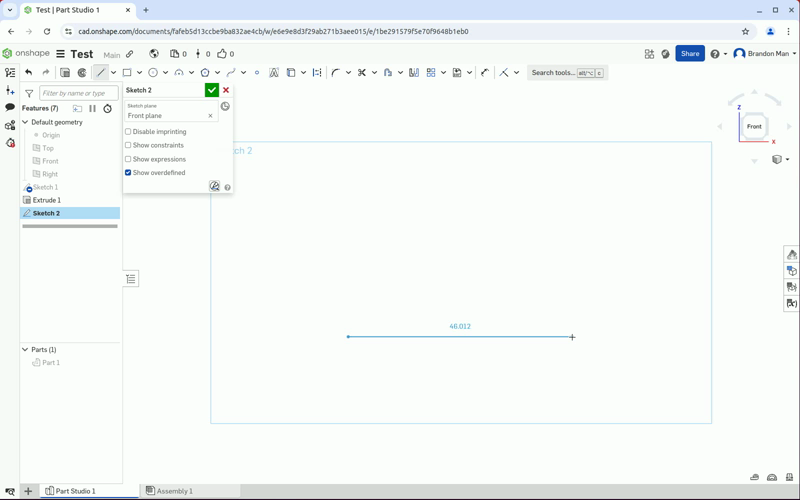
key_down(shift)
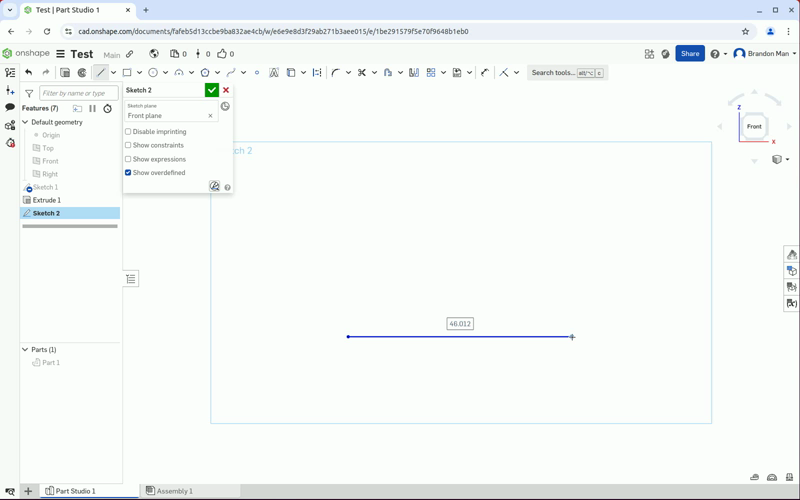
mouse_move(572, 230)
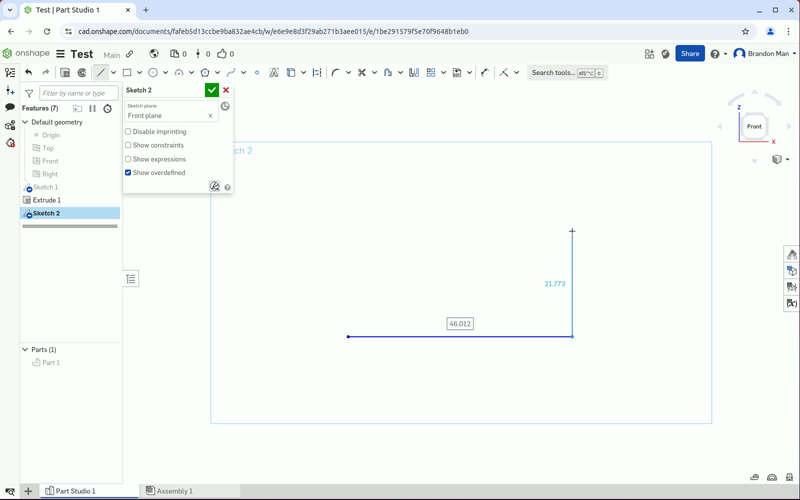
click(572, 230)
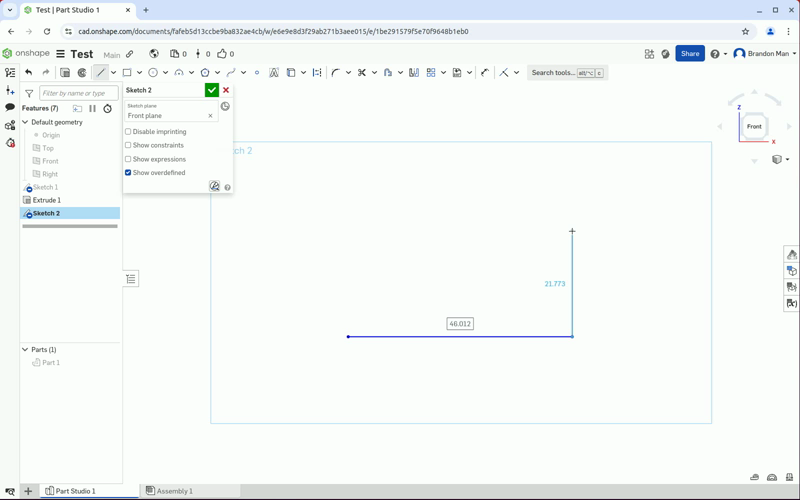
key_up(shift)
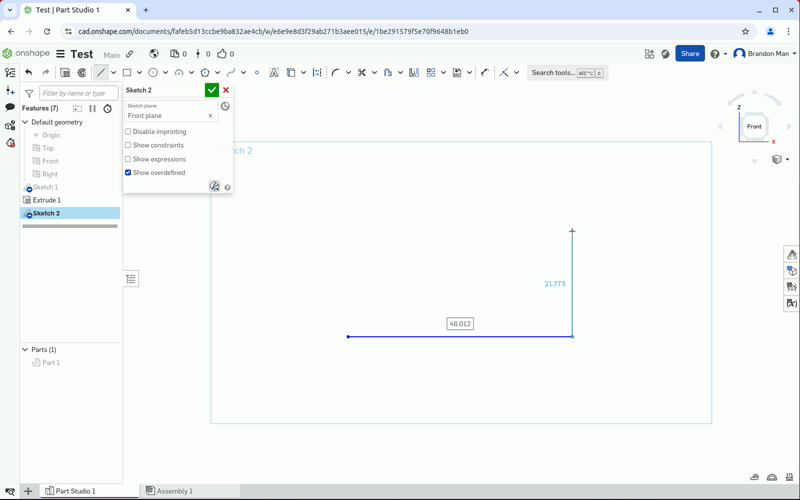
key_down(shift)
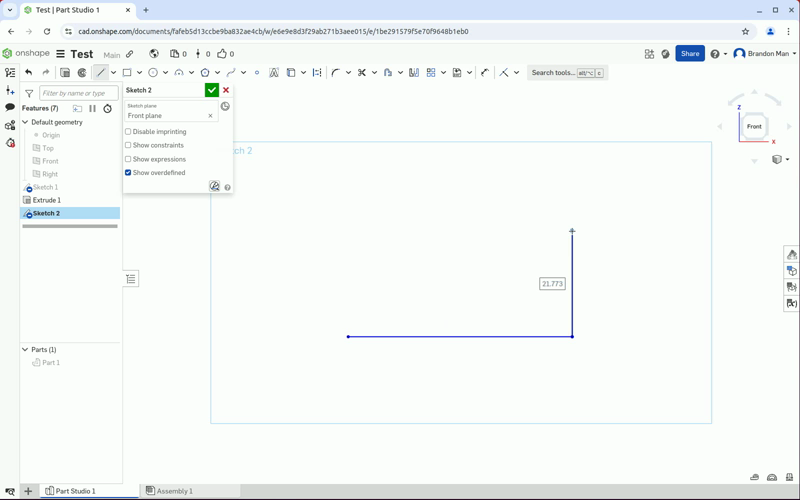
mouse_move(348, 230)
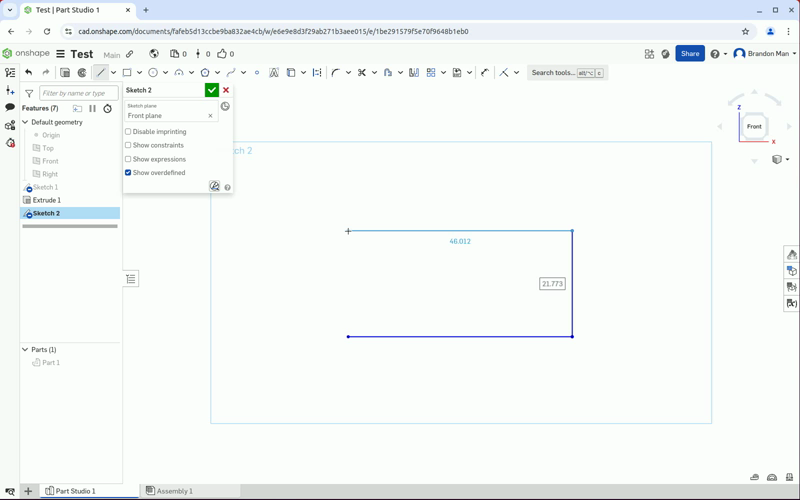
click(348, 230)
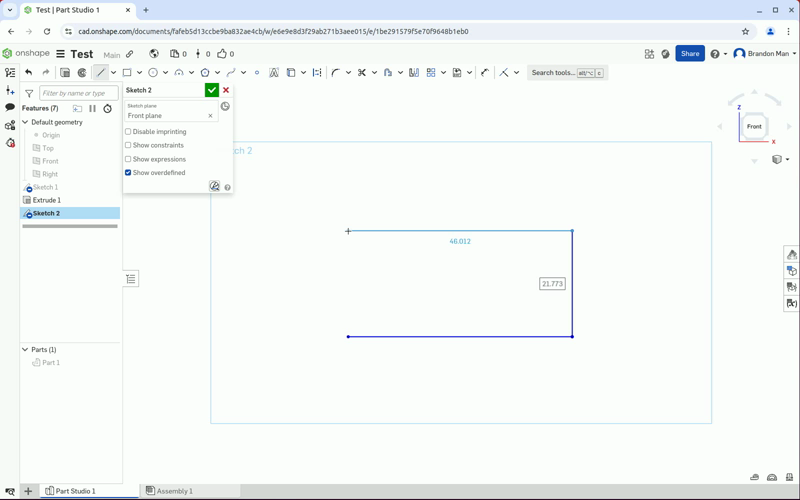
key_up(shift)
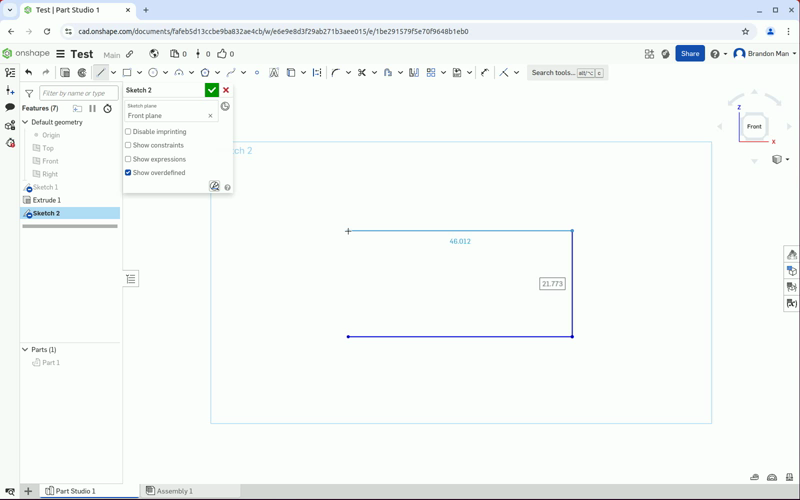
key_down(shift)
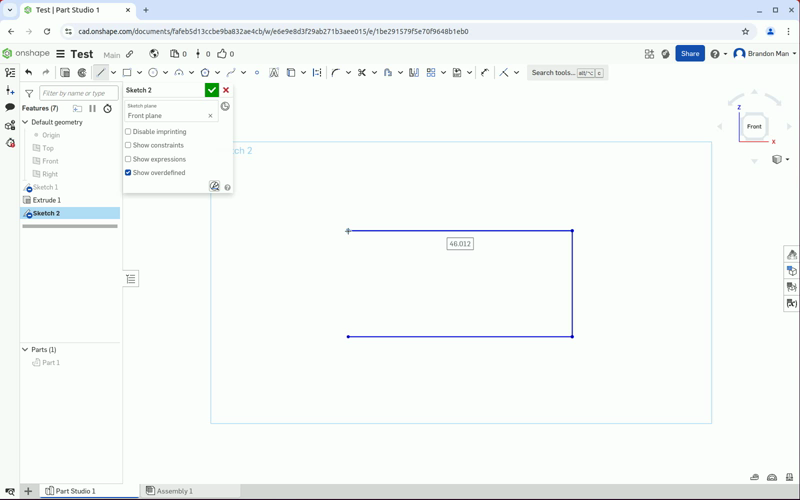
mouse_move(348, 336)
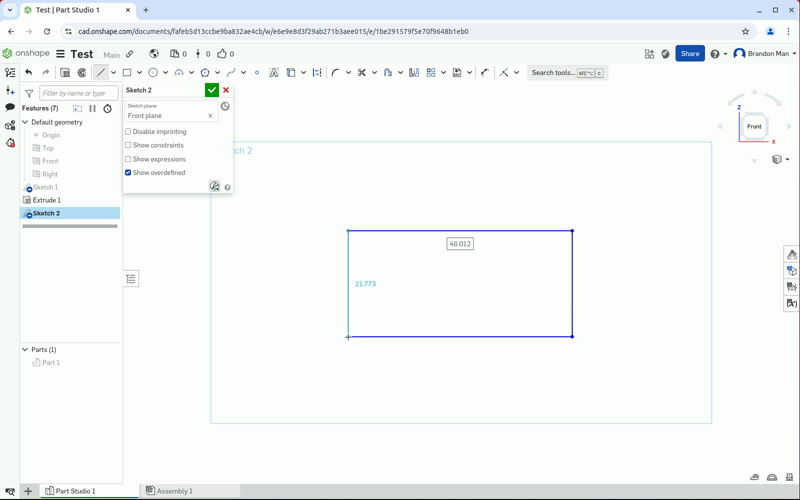
key_up(shift)
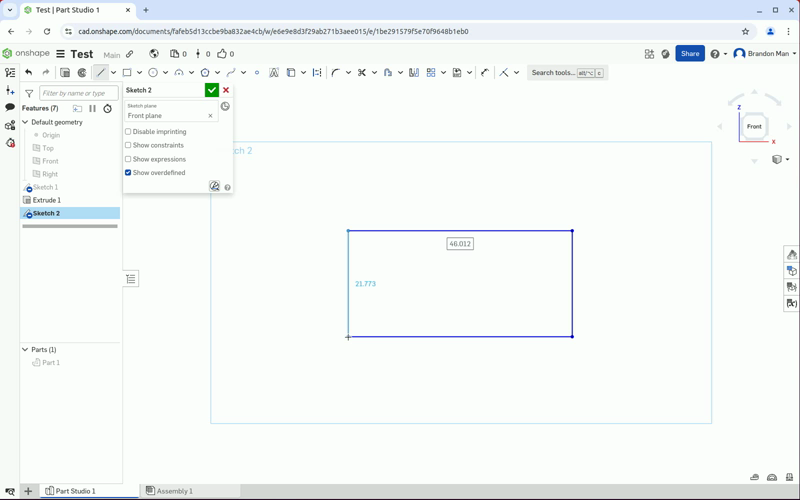
click(348, 336)
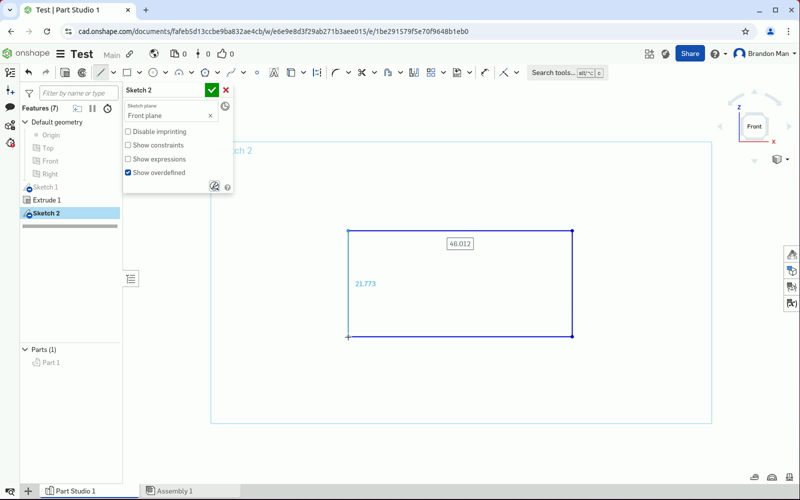
key(esc)
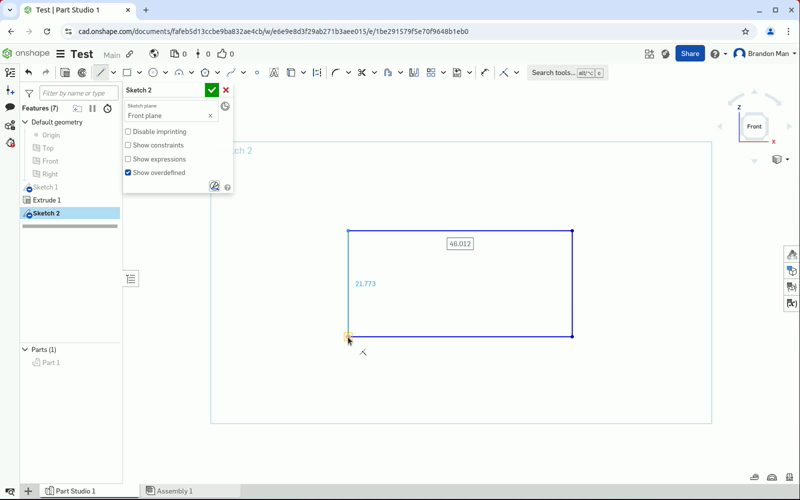
mouse_move(516, 267)
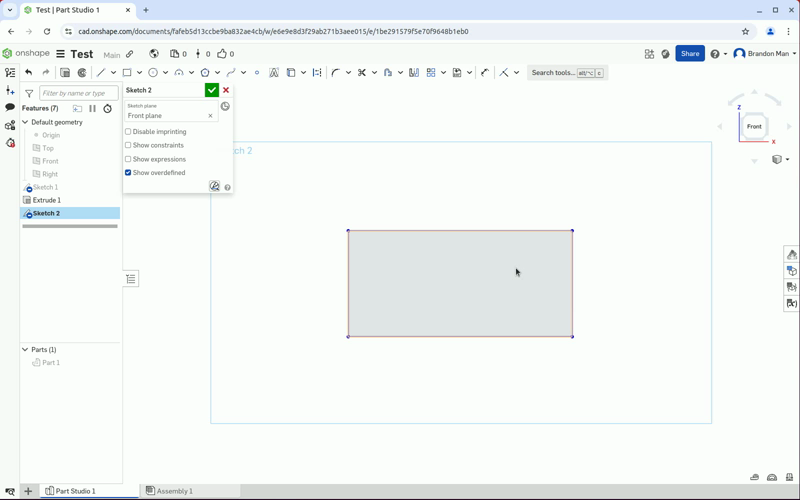
click(516, 267)
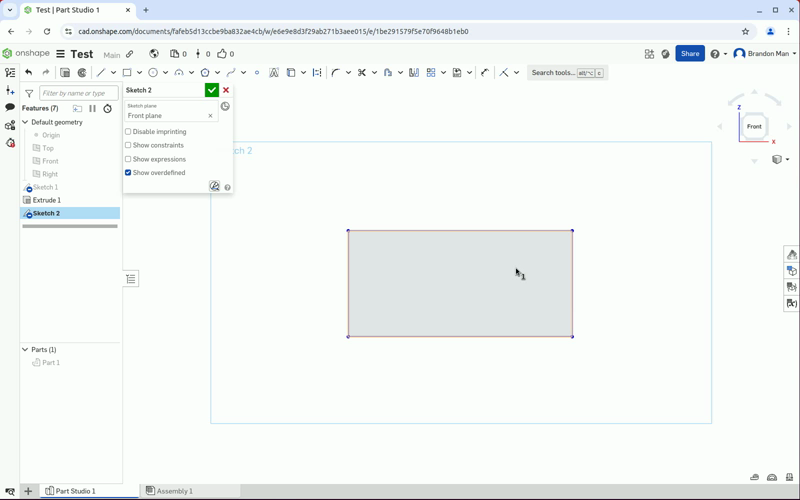
mouse_move(73, 352)
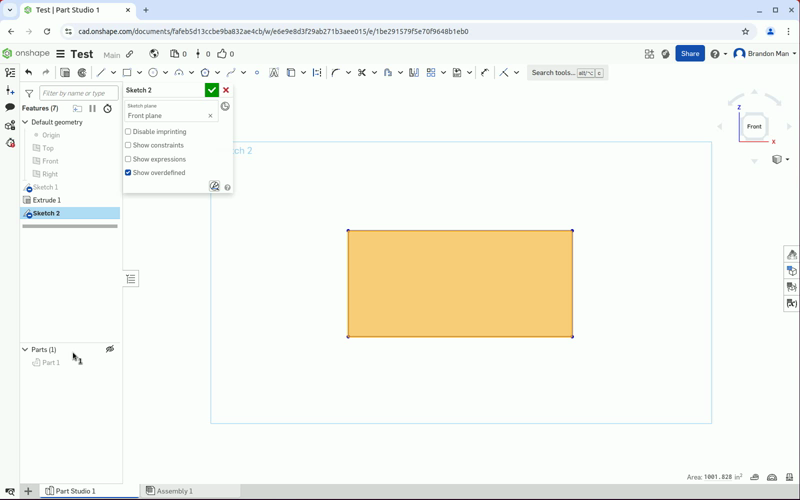
key(shift+y)
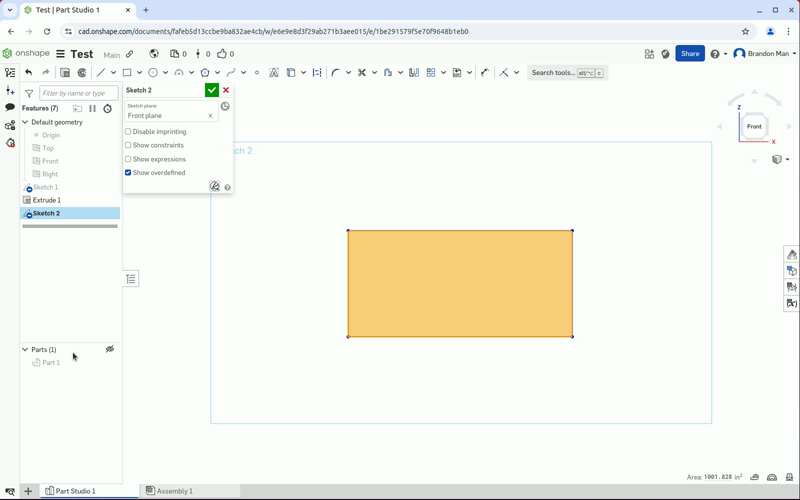
key(shift+e)
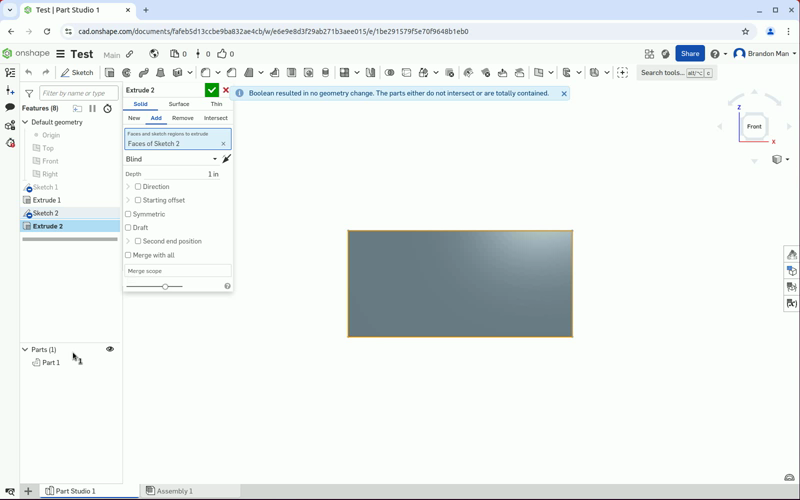
mouse_move(143, 106)
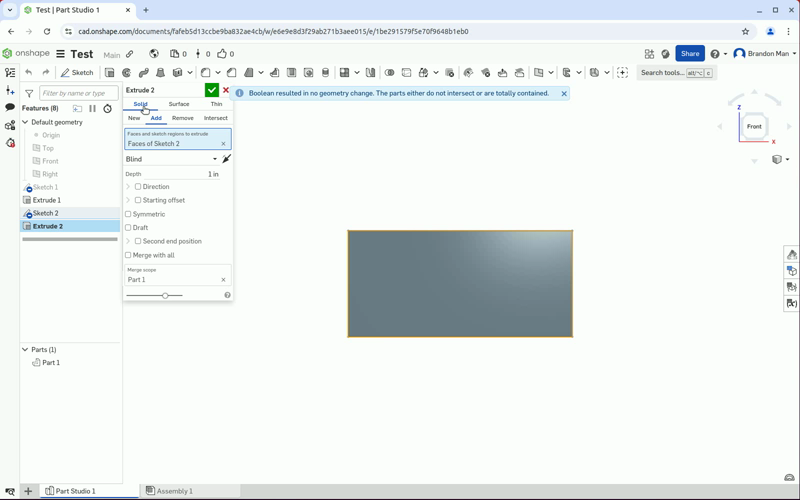
click(143, 106)
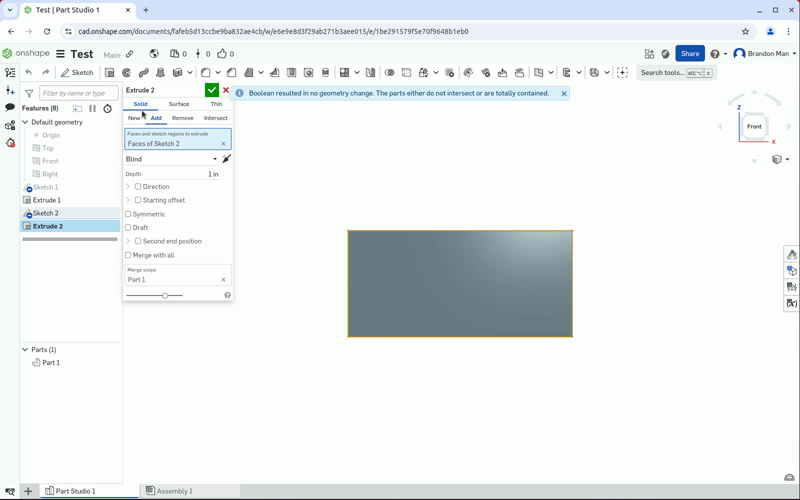
mouse_move(137, 120)
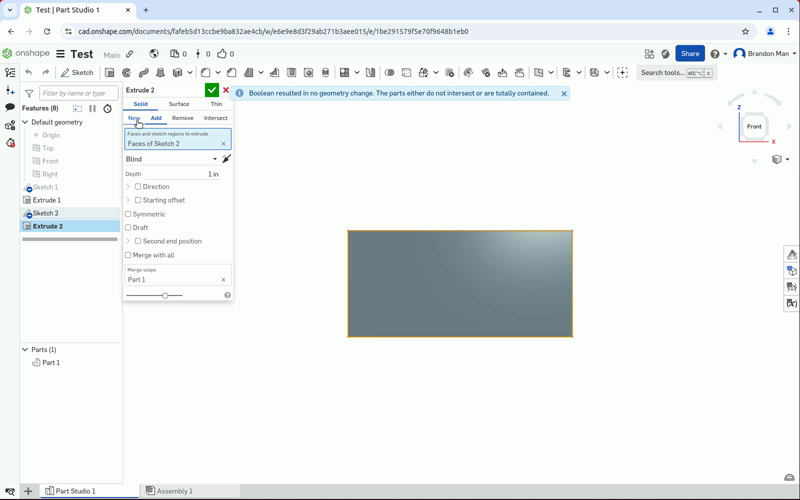
click(137, 120)
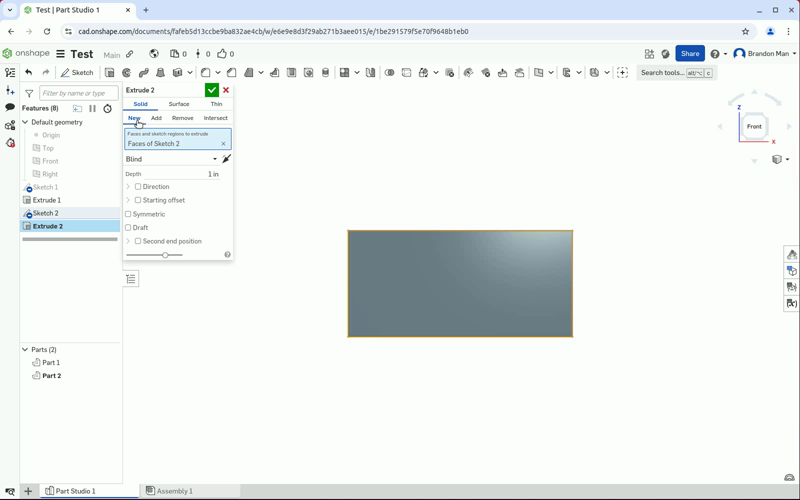
key(tab, 4)
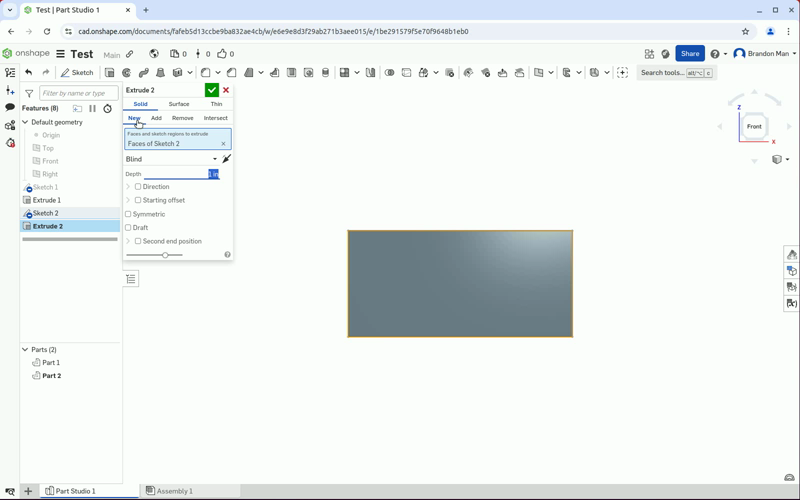
text(12.036)
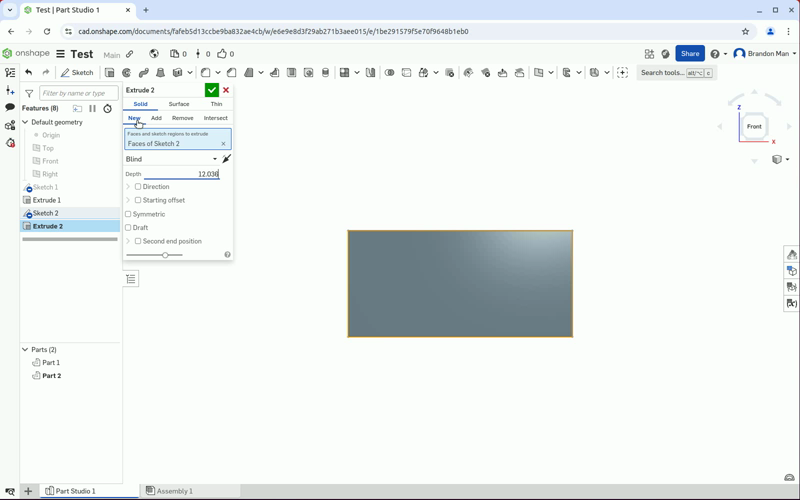
key(enter)
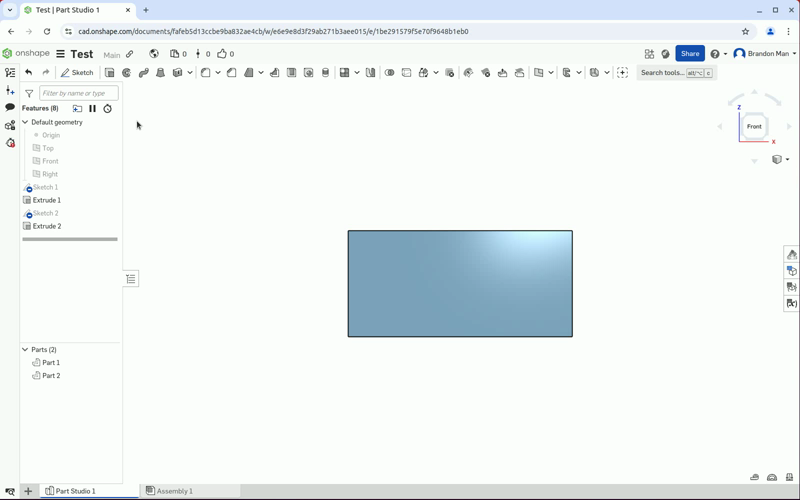
key(shift+h)
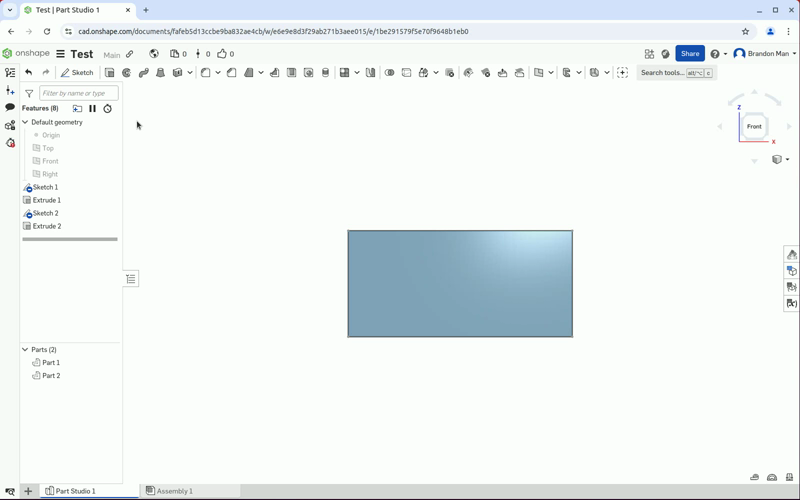
key(shift+h)
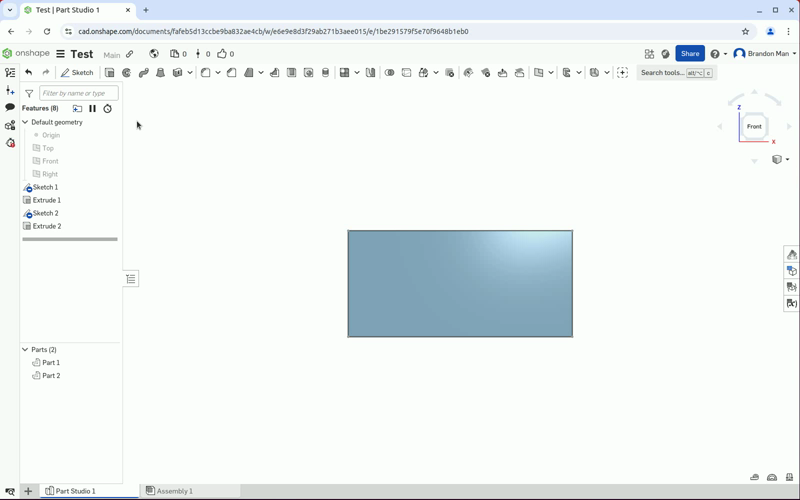
key(shift+7)
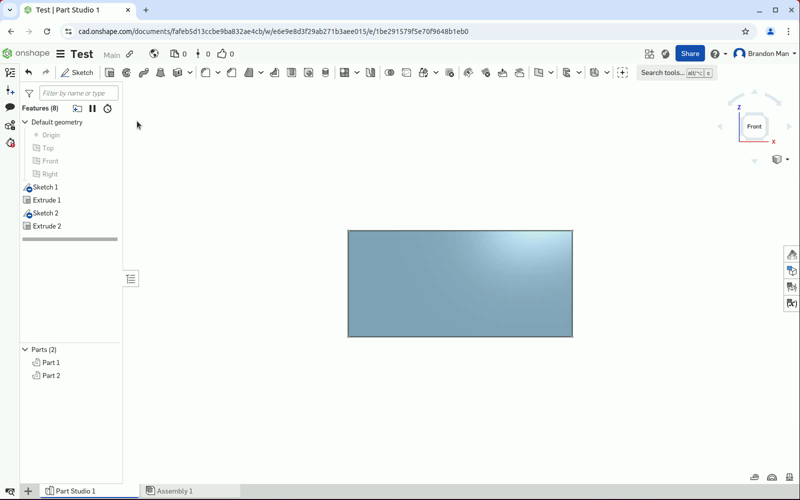
key(left, 2)
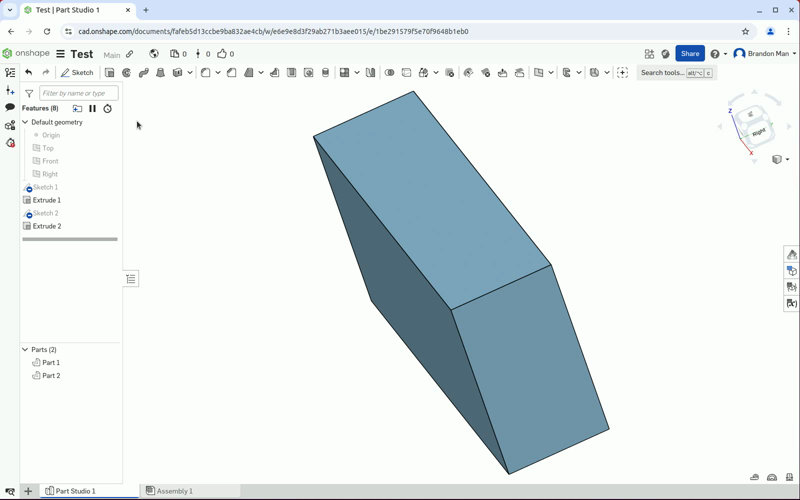
key(down, 2)
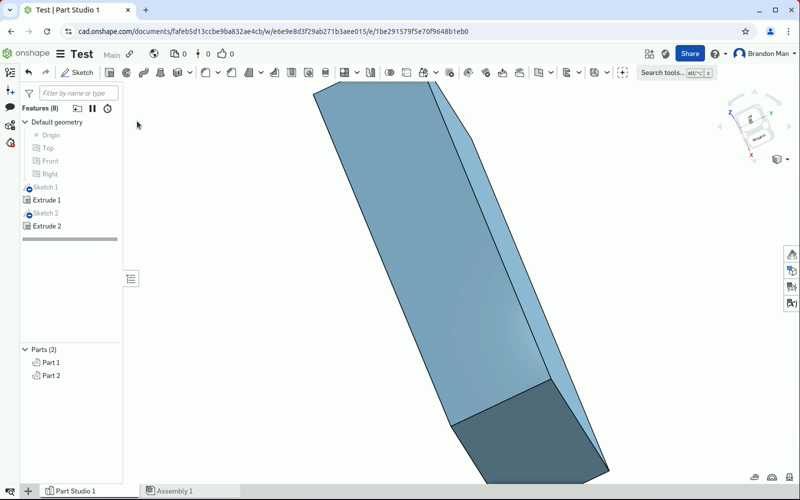
key(up, 2)
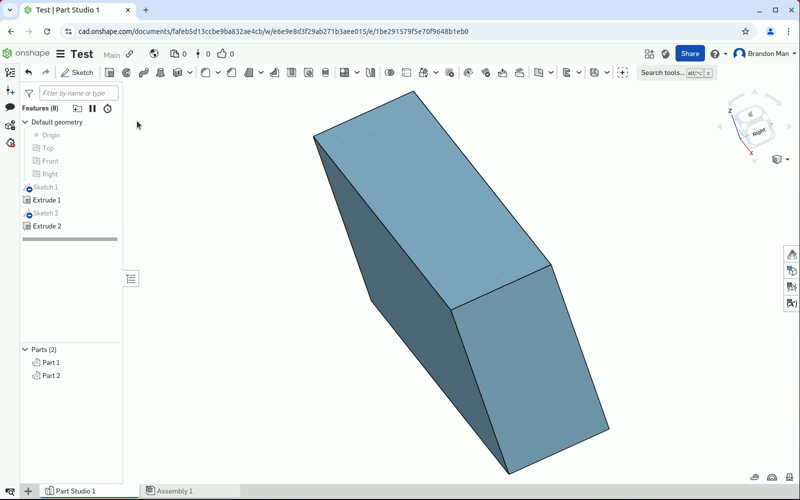
key(right, 2)
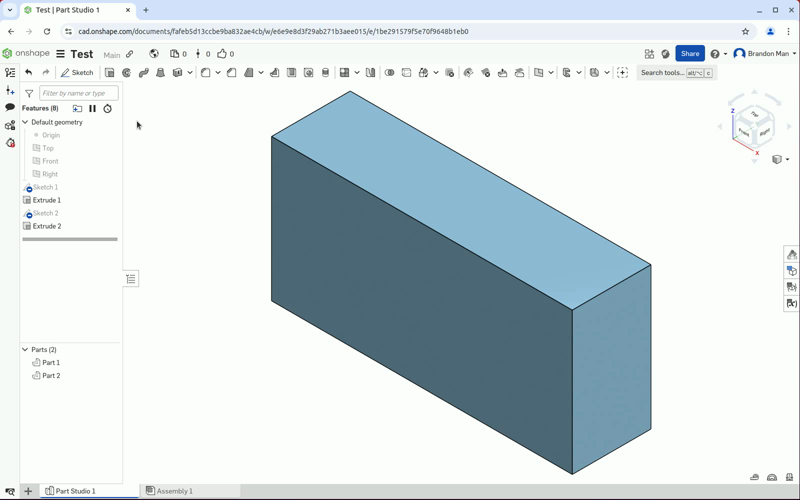
mouse_move(73, 189)
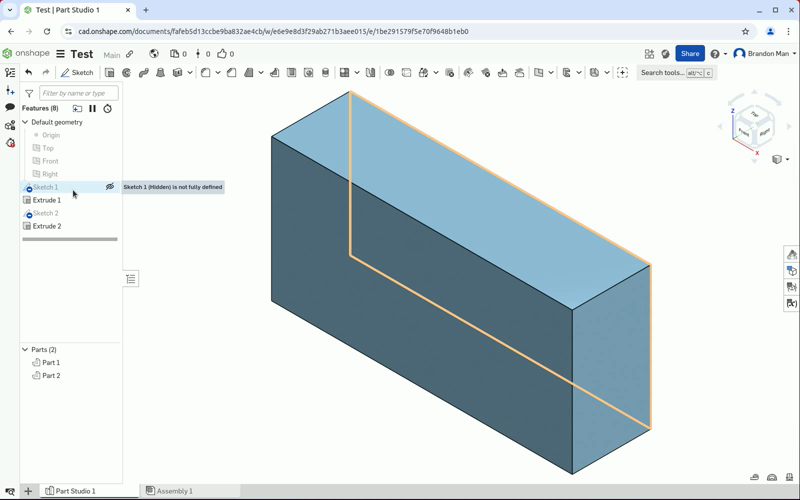
click(73, 189)